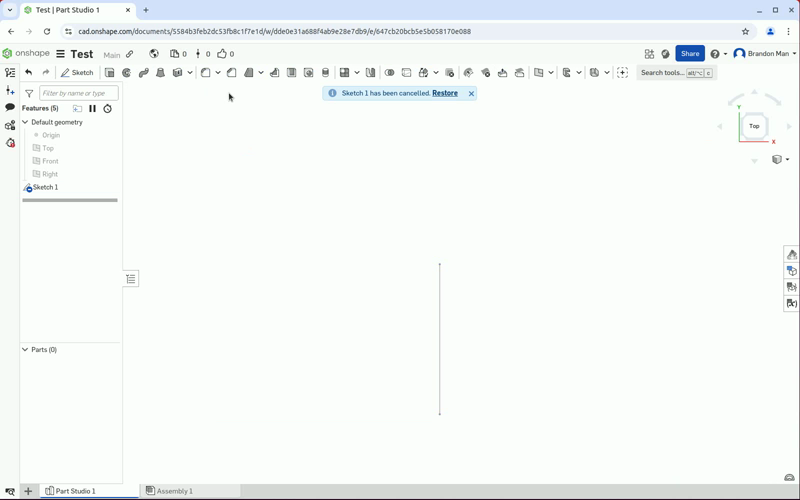
key(shift+h)
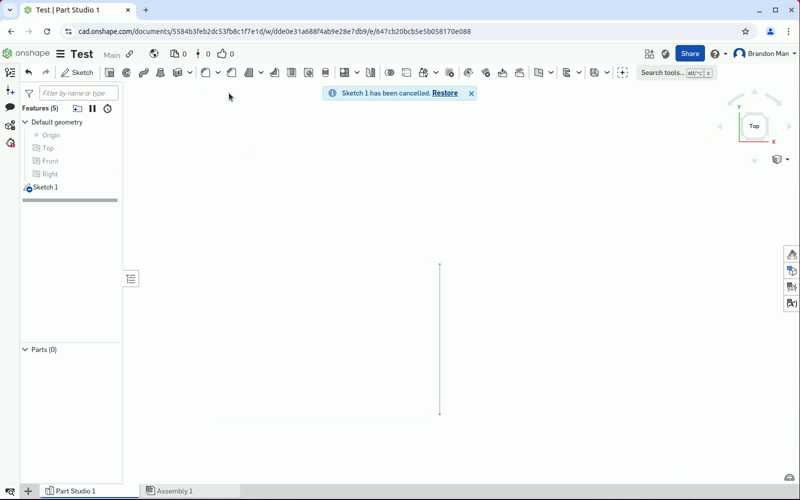
key(shift+s)
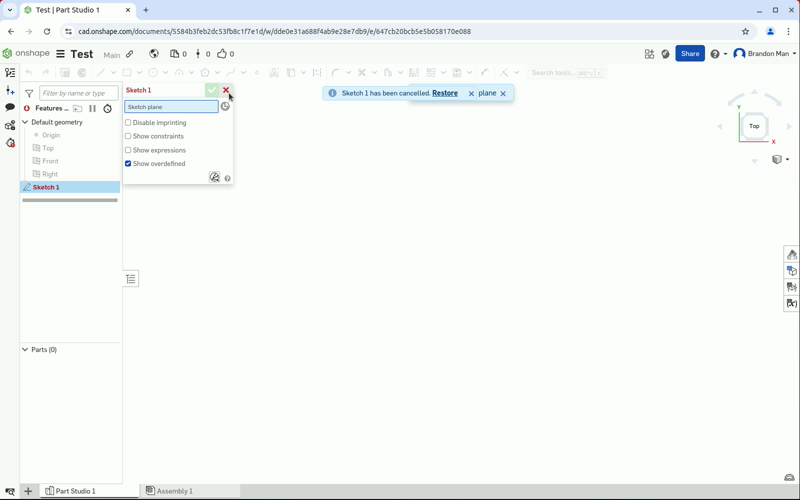
mouse_move(73, 150)
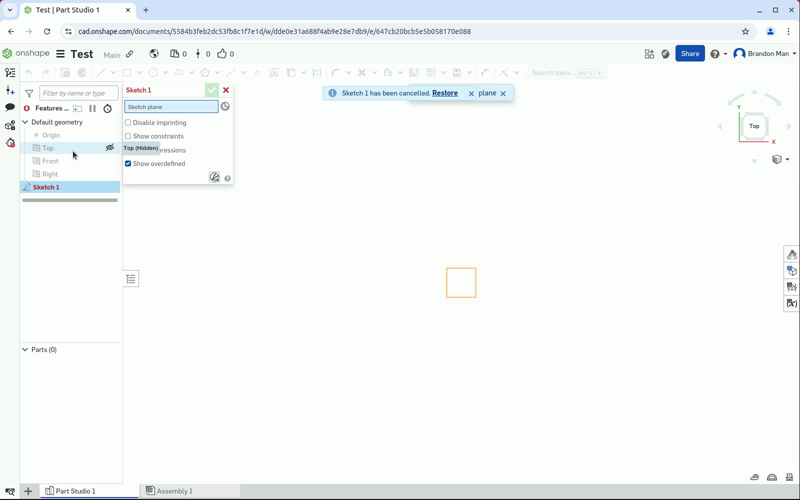
click(73, 150)
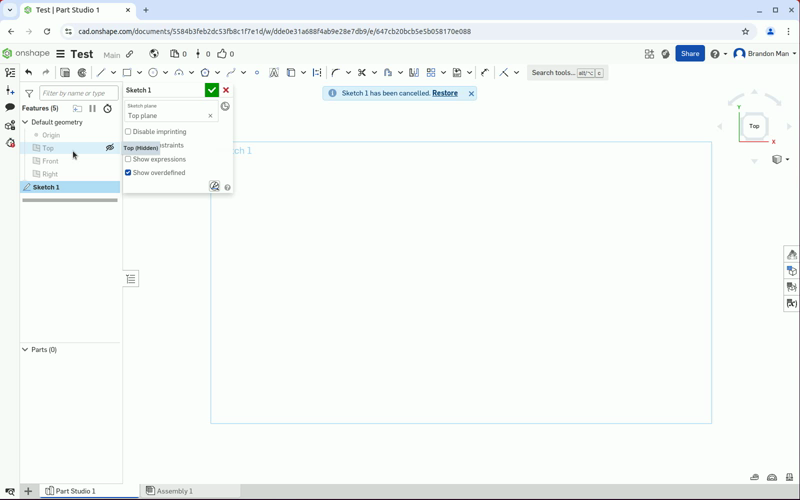
mouse_move(73, 352)
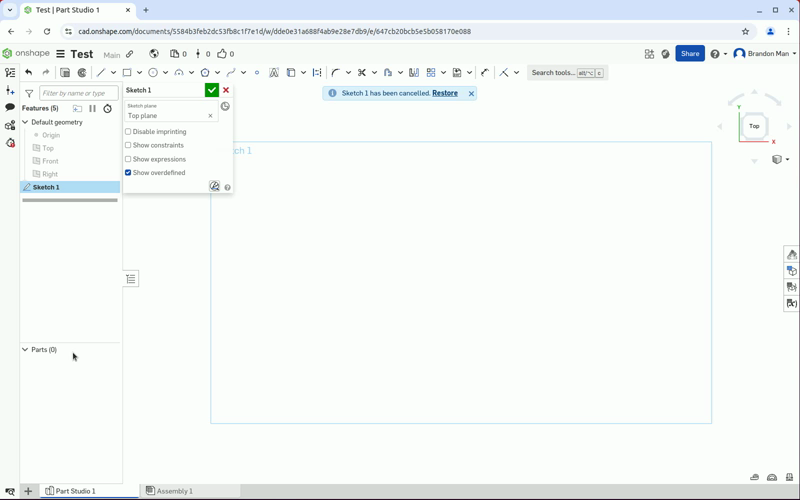
key(y)
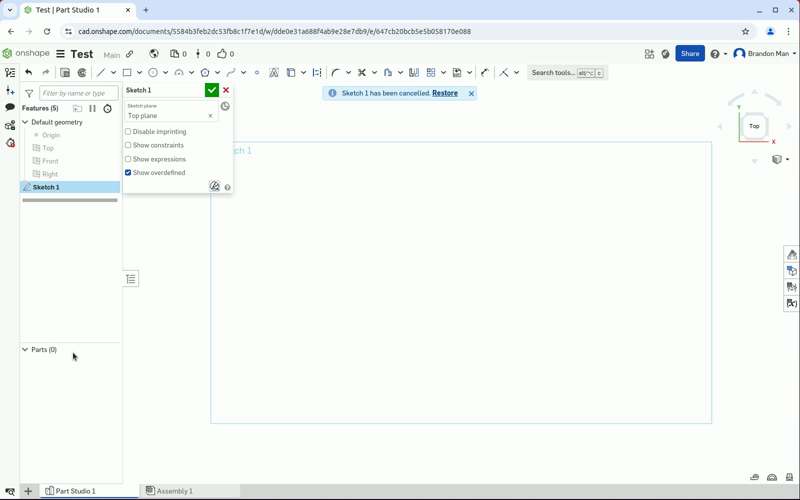
key(l)
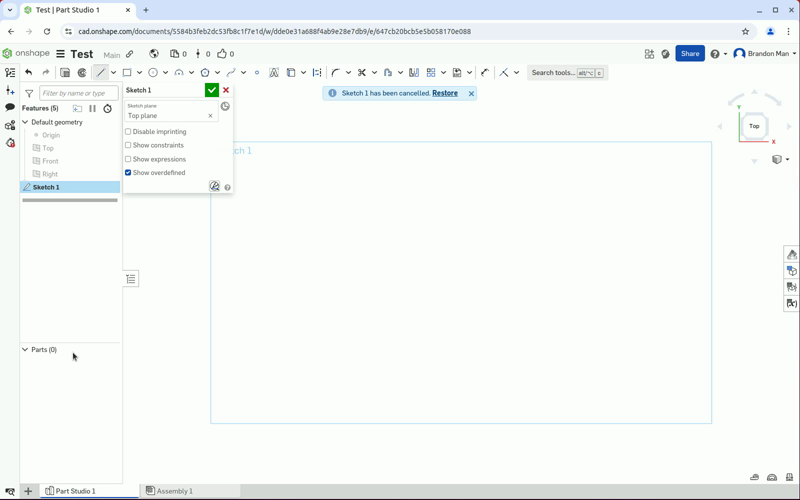
key_down(shift)
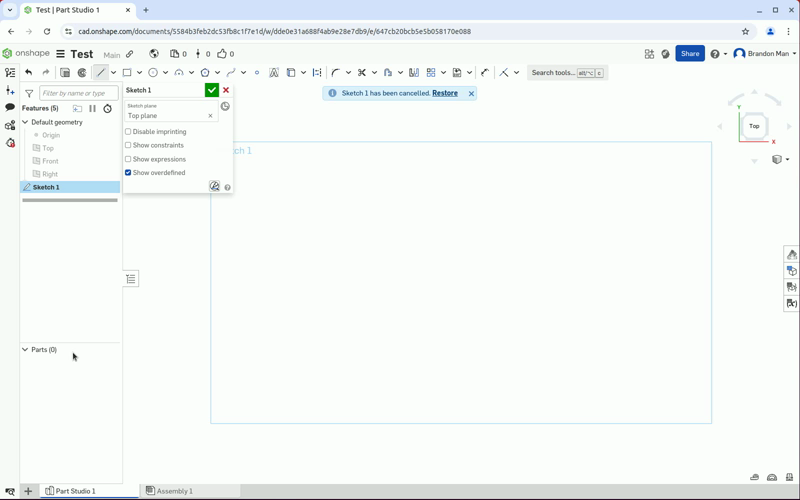
mouse_move(451, 292)
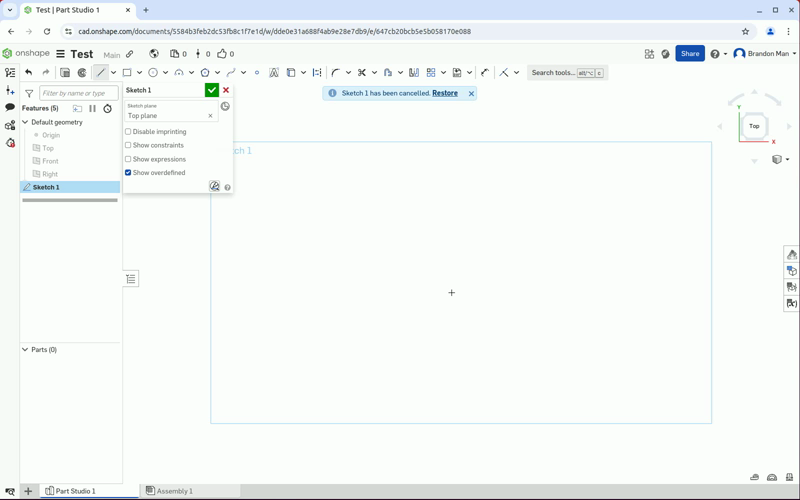
click(451, 292)
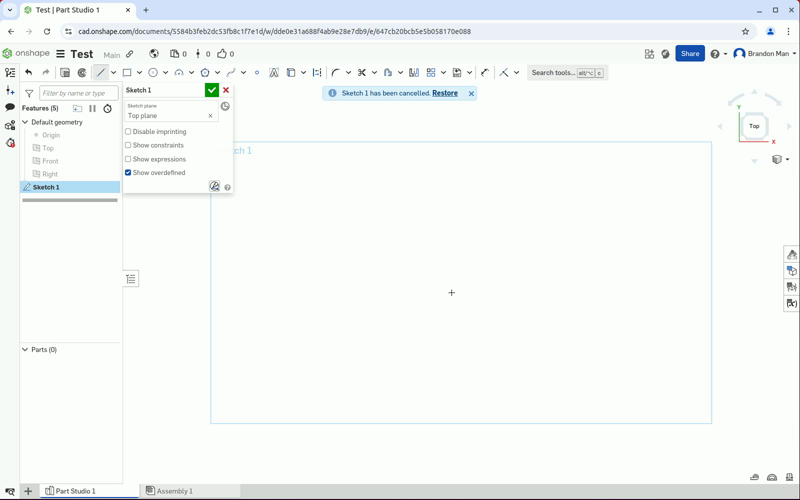
key_up(shift)
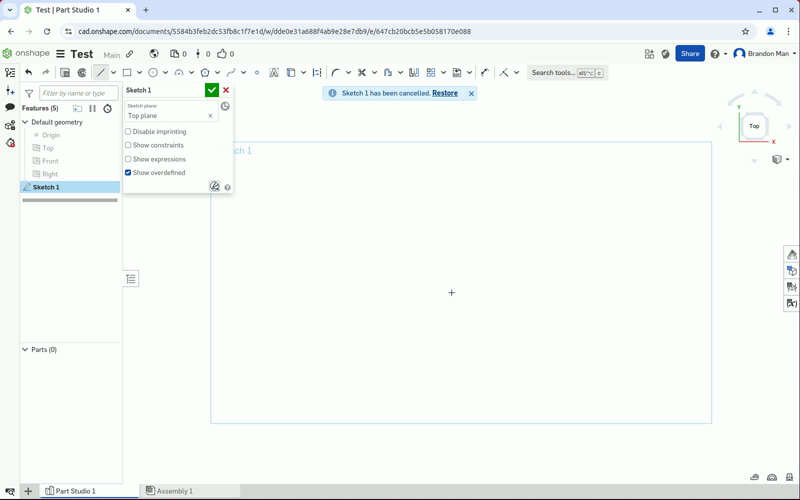
key_down(shift)
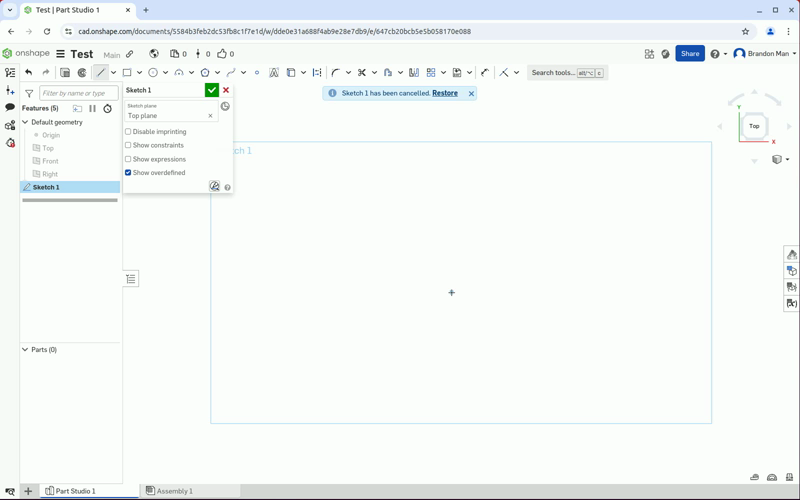
mouse_move(555, 292)
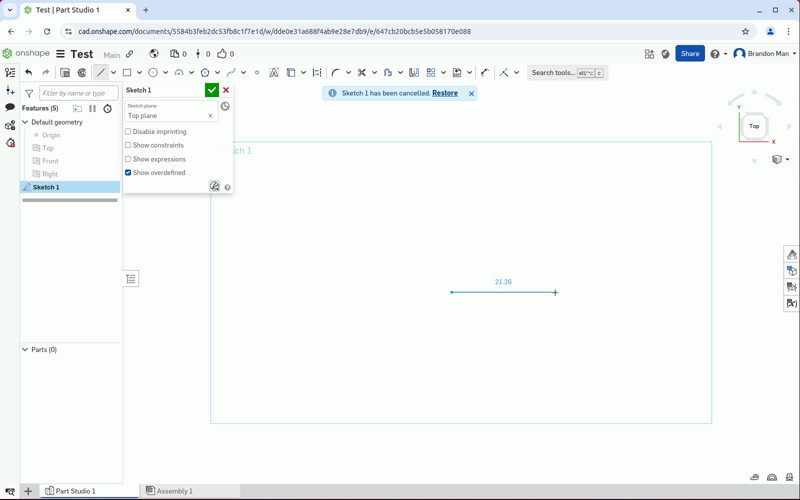
click(555, 292)
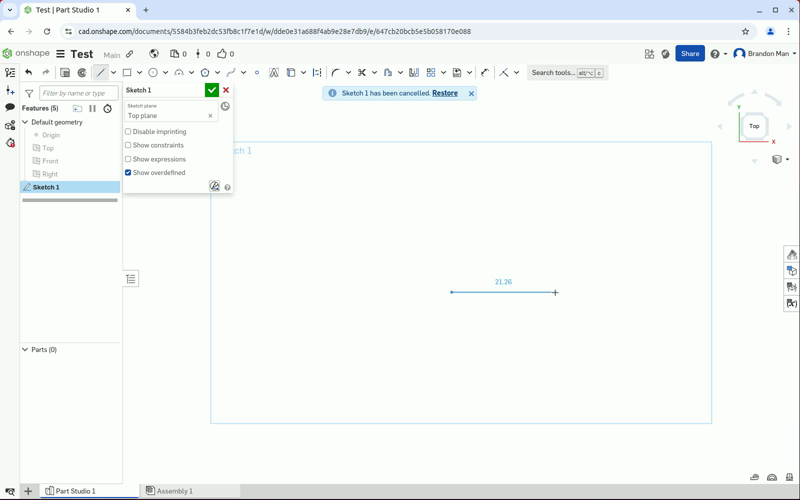
key_up(shift)
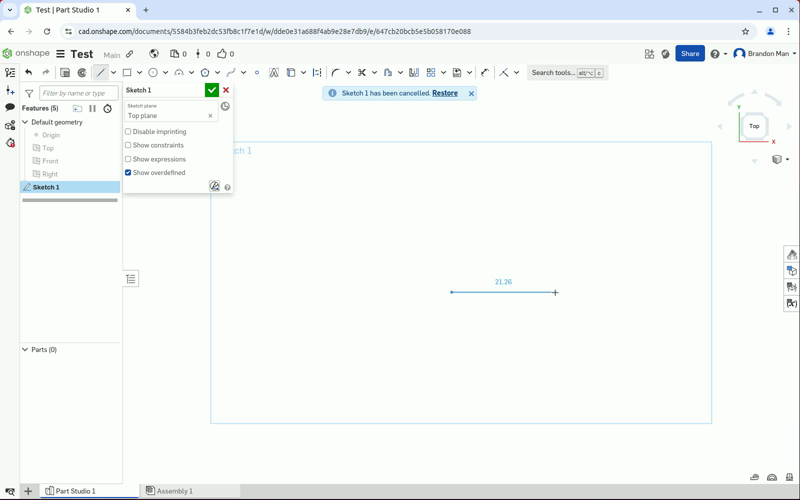
key_down(shift)
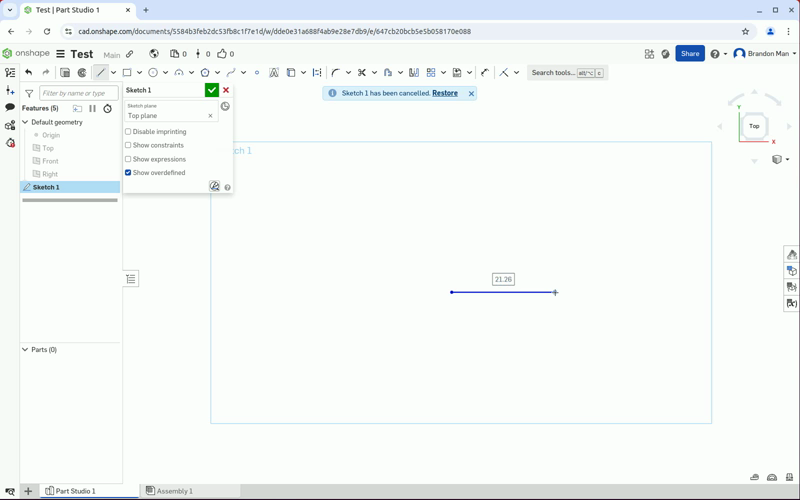
mouse_move(555, 170)
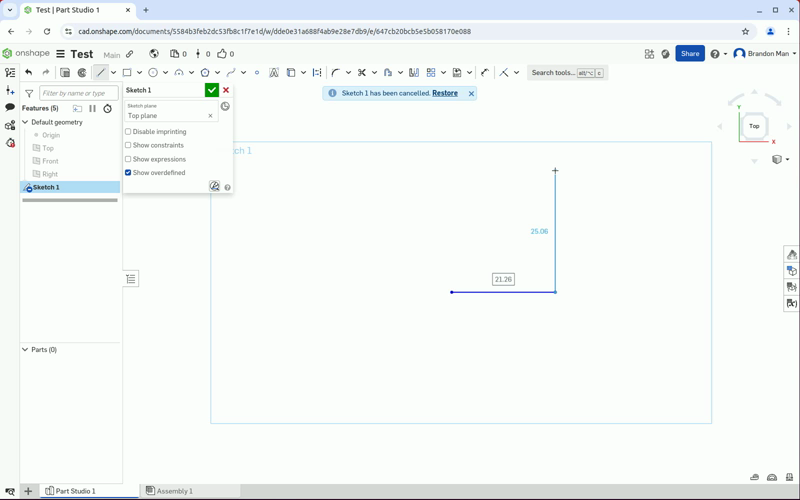
click(555, 170)
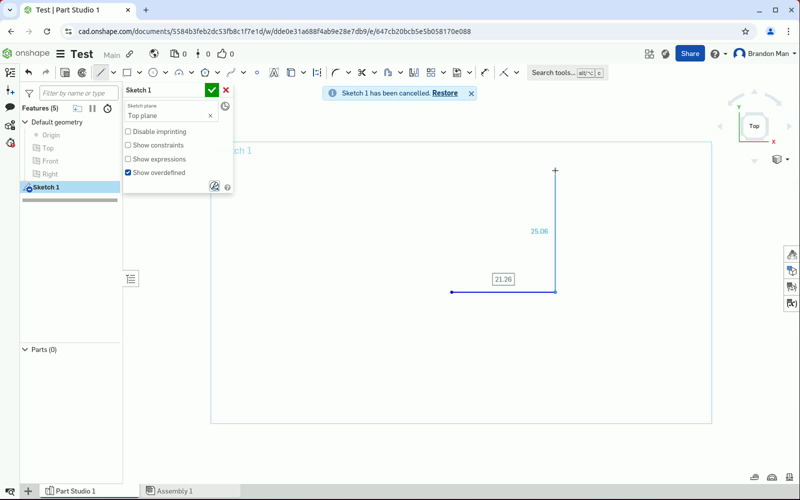
key_up(shift)
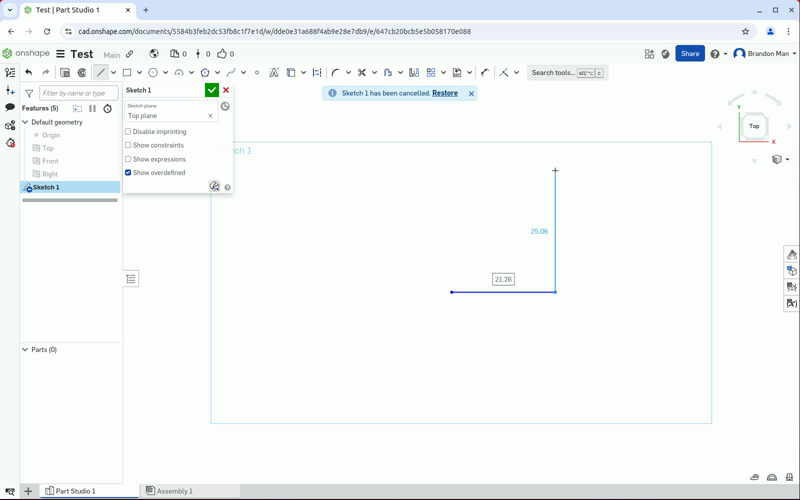
key_down(shift)
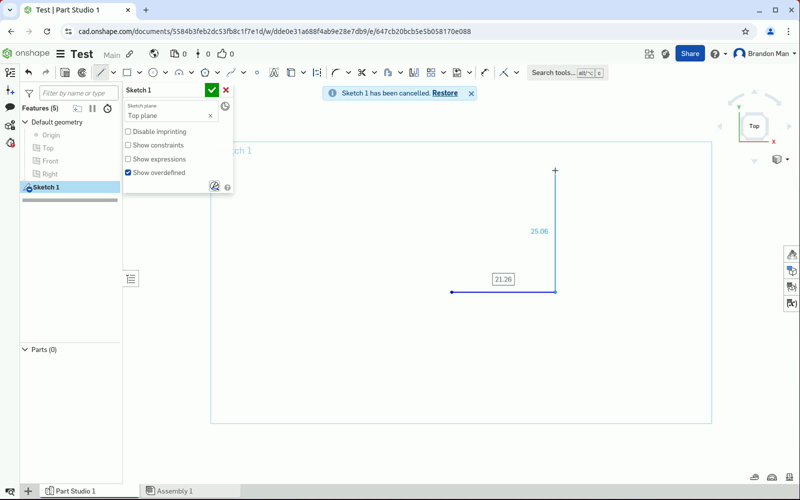
mouse_move(451, 170)
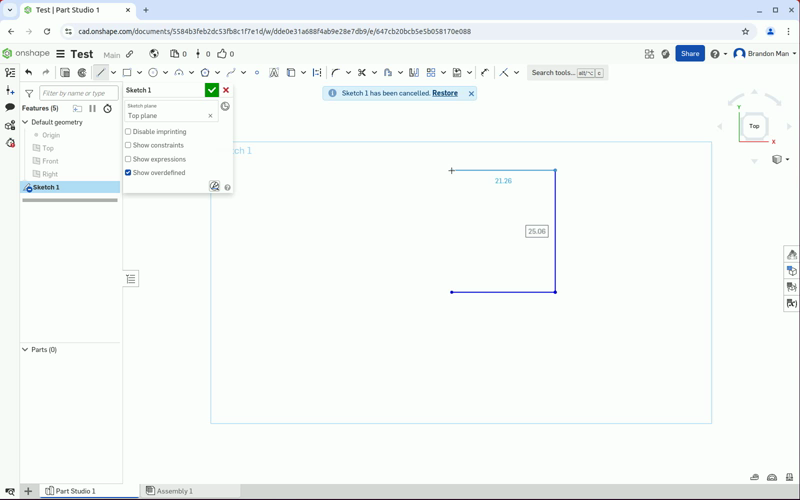
click(451, 170)
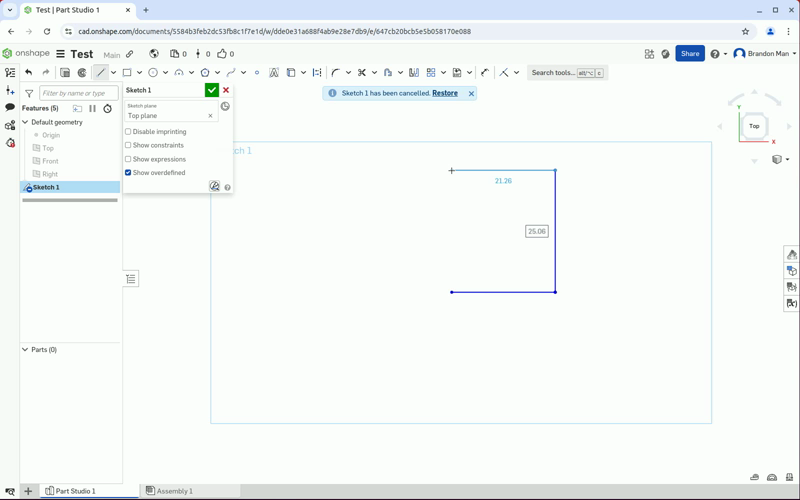
key_up(shift)
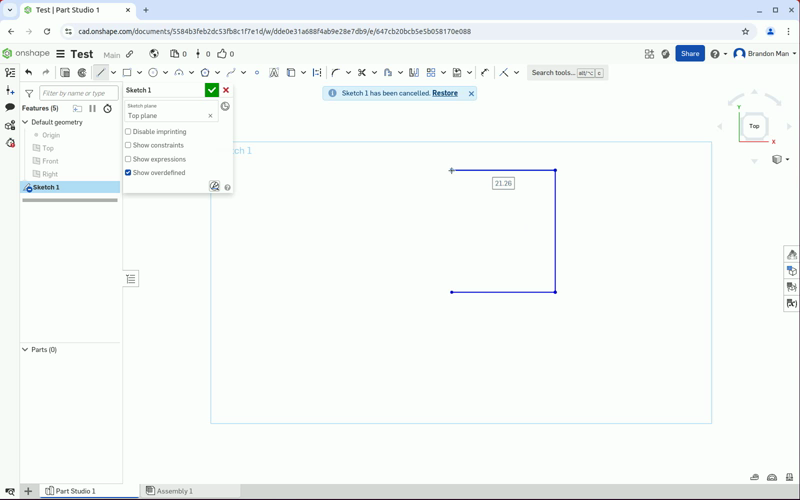
key_down(shift)
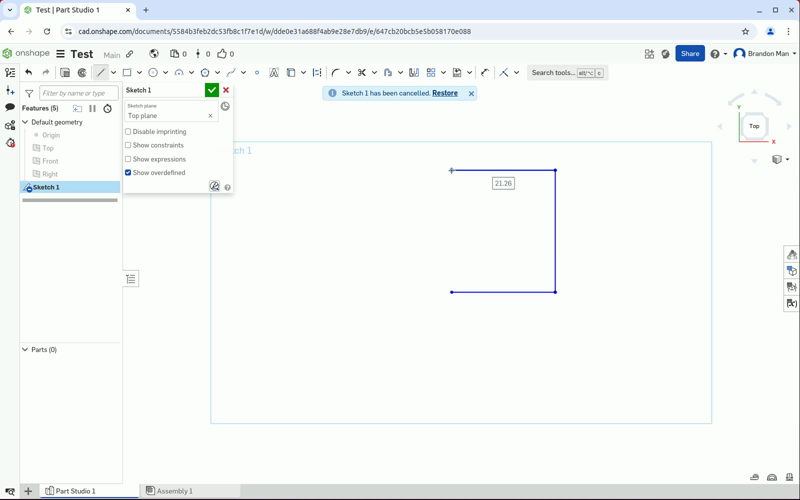
mouse_move(451, 292)
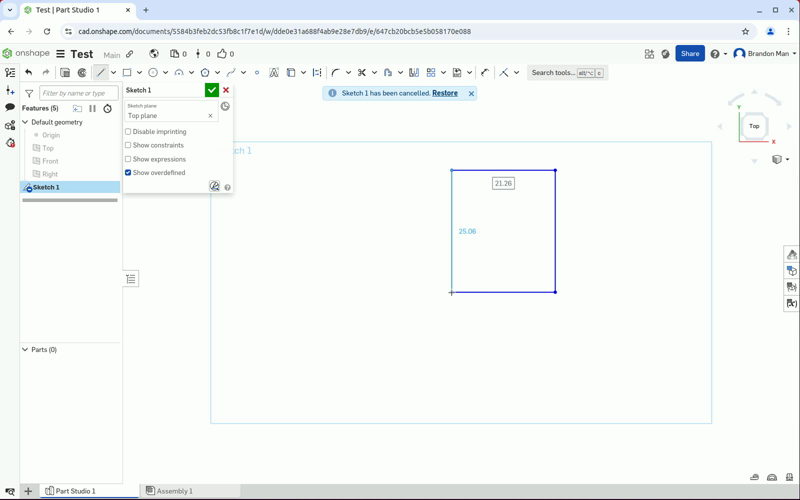
key_up(shift)
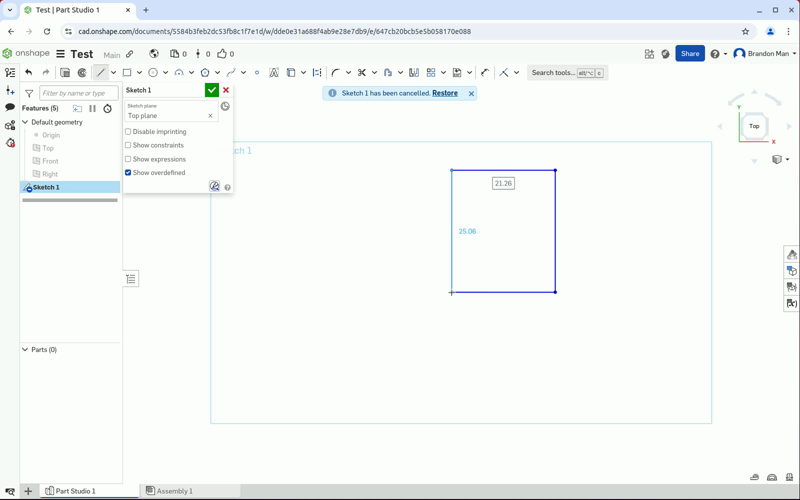
click(451, 292)
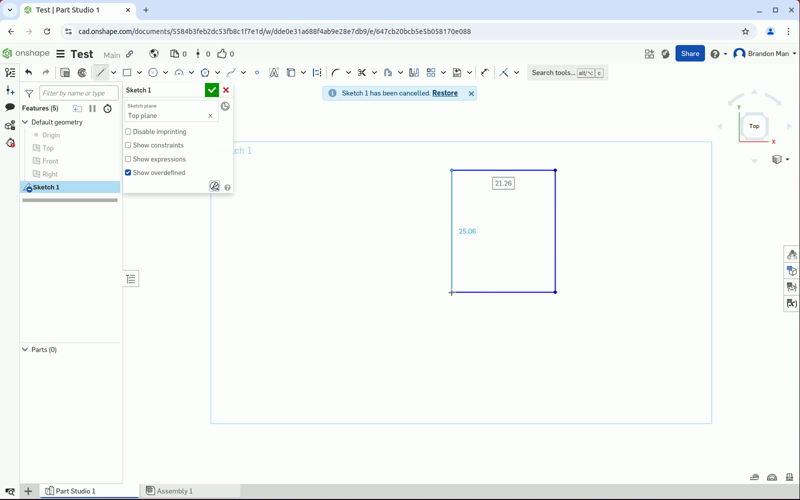
key(esc)
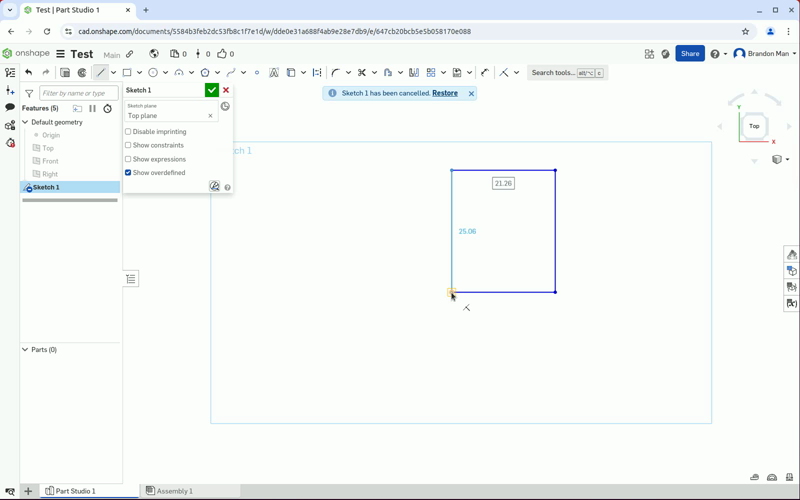
key(l)
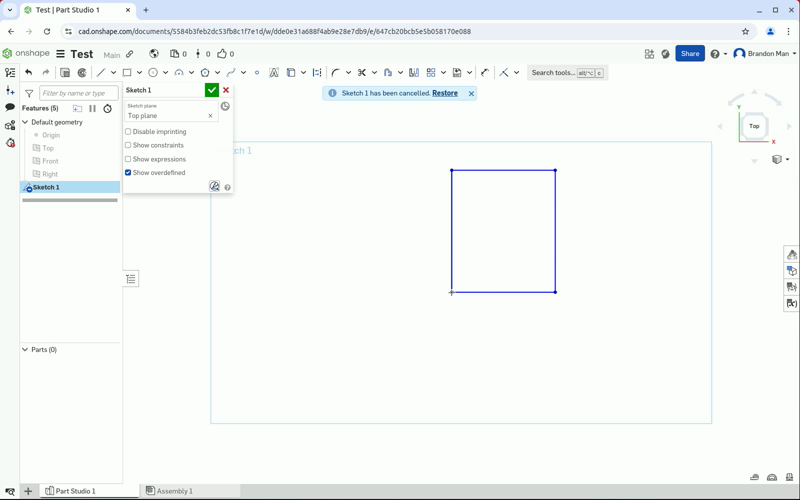
key_down(shift)
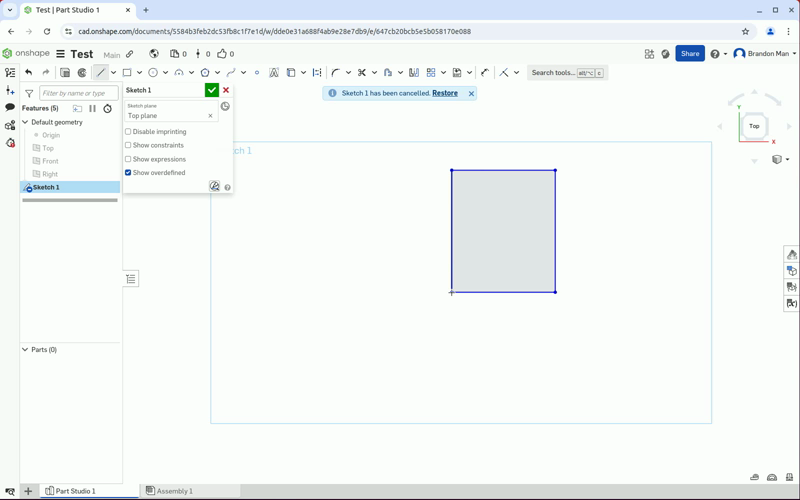
mouse_move(460, 283)
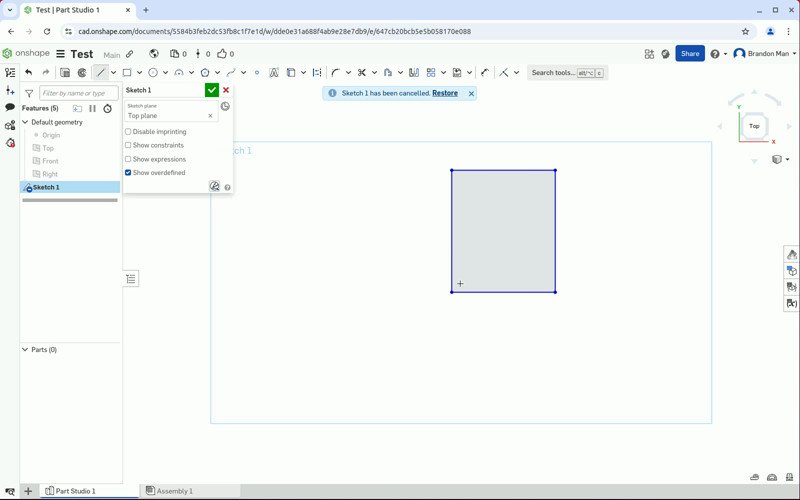
click(460, 283)
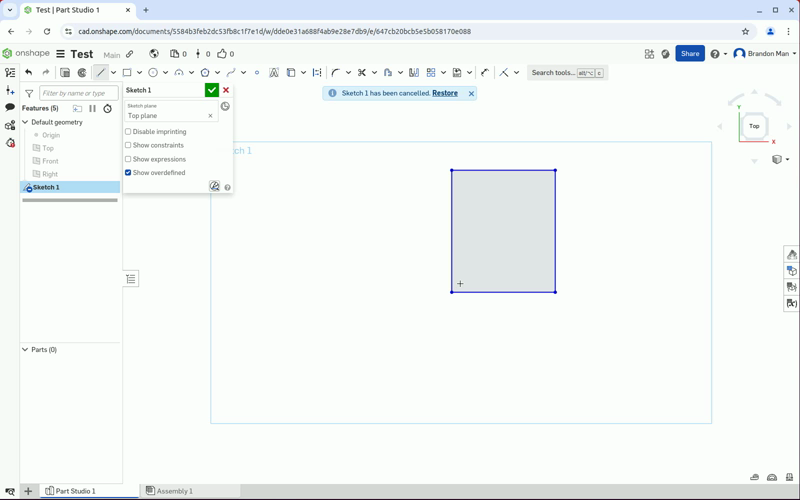
key_up(shift)
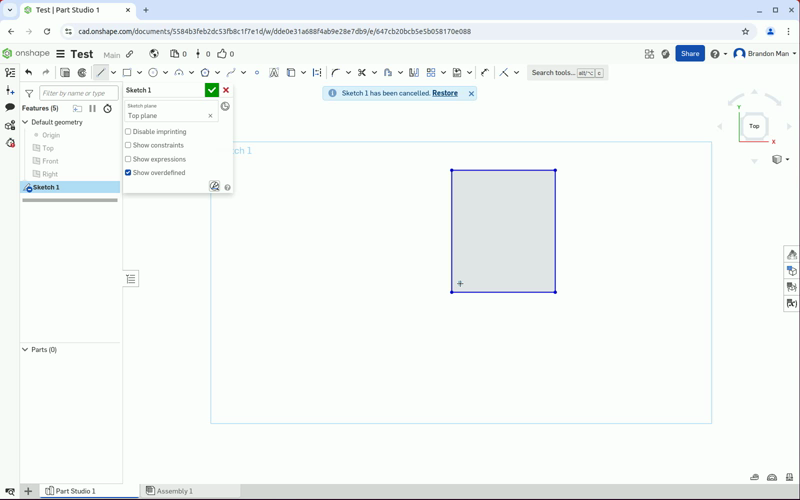
key_down(shift)
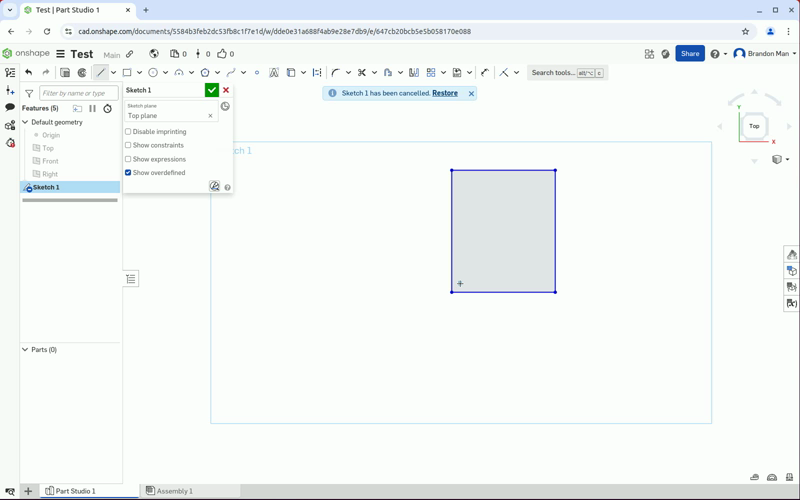
mouse_move(546, 283)
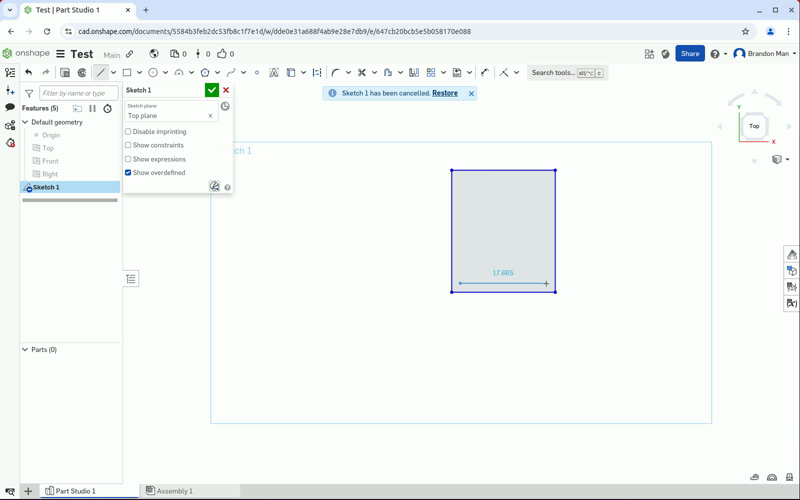
click(546, 283)
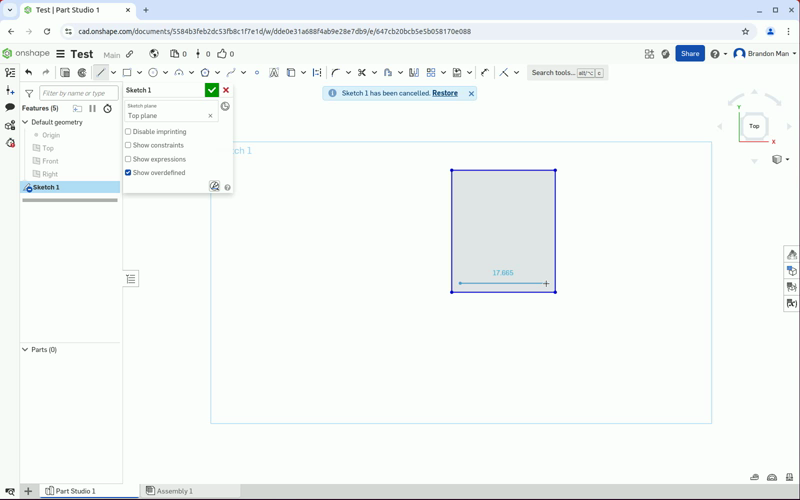
key_up(shift)
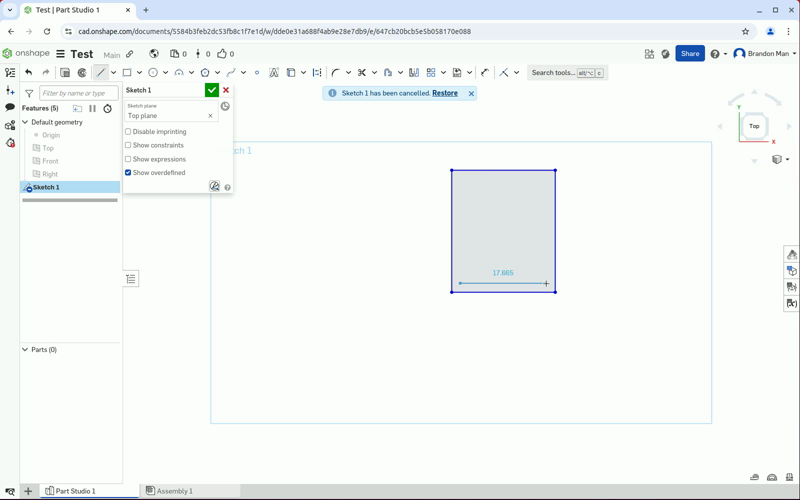
key_down(shift)
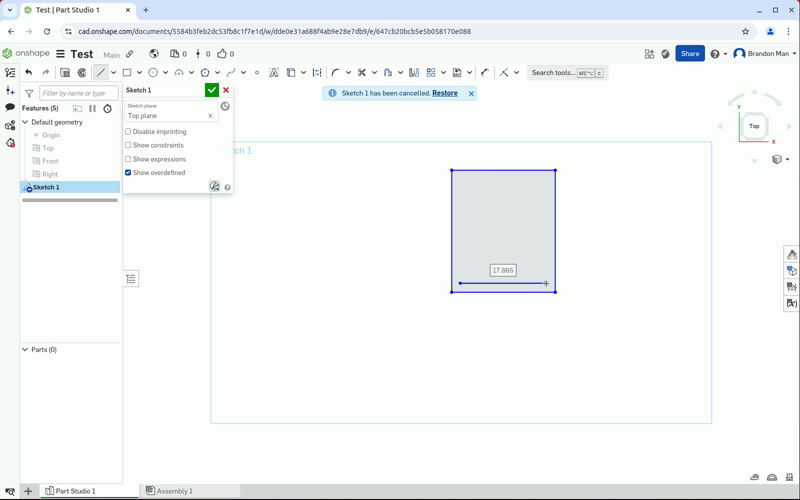
mouse_move(546, 179)
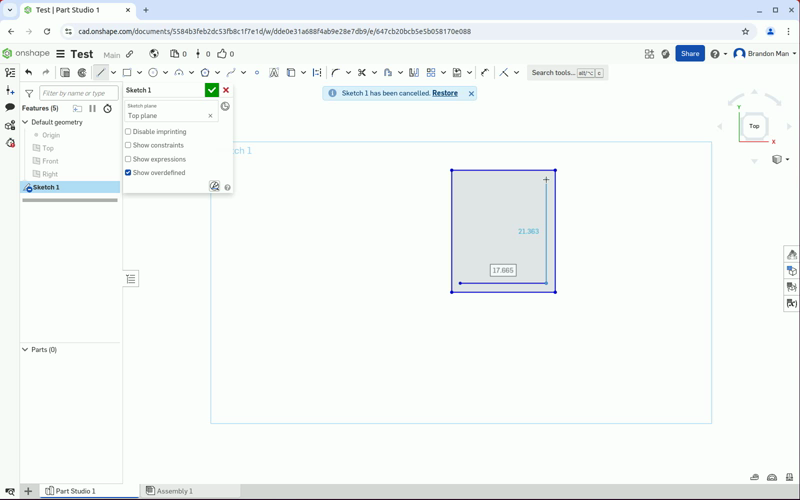
click(546, 179)
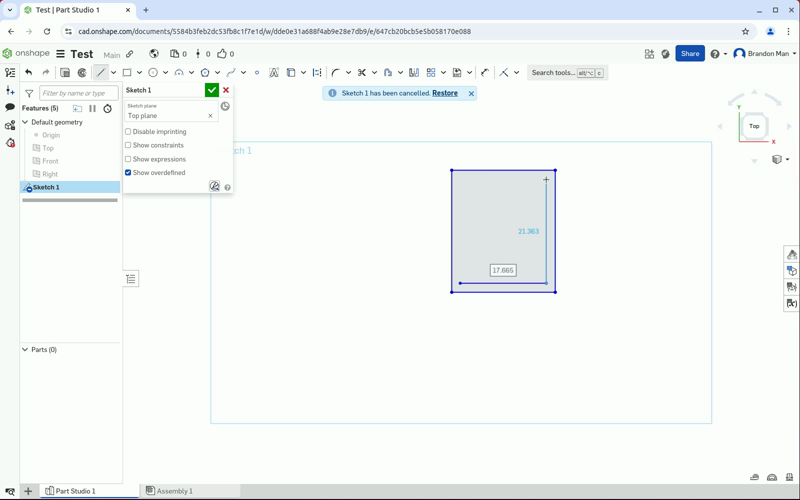
key_up(shift)
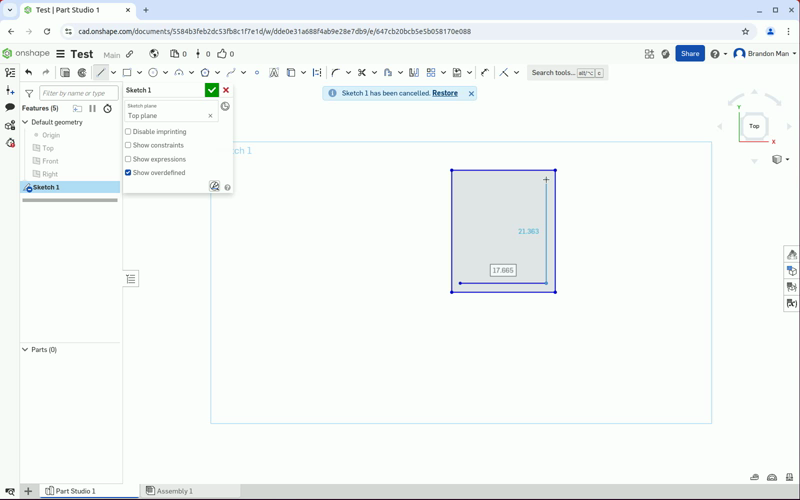
key_down(shift)
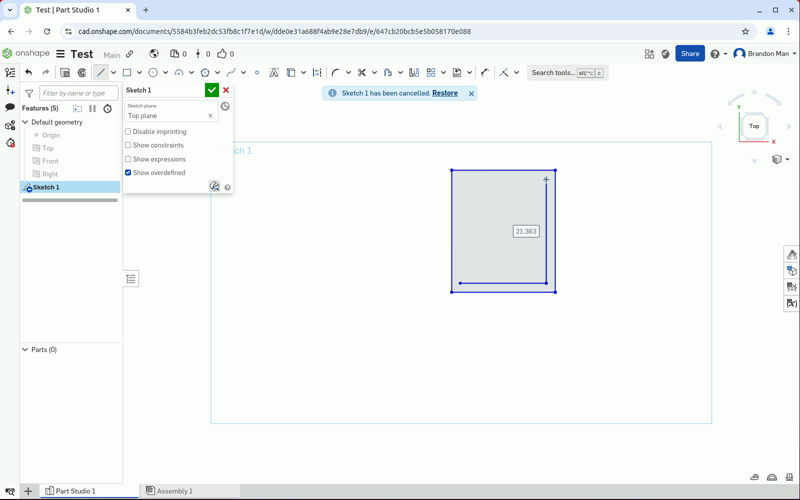
mouse_move(460, 179)
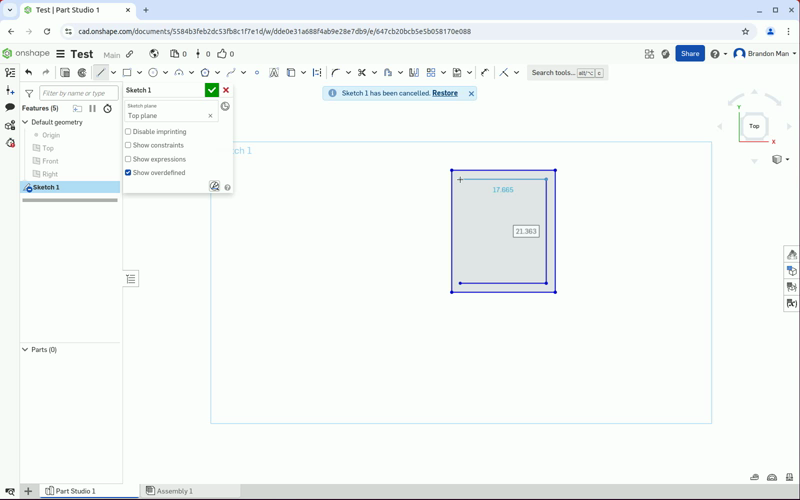
click(460, 179)
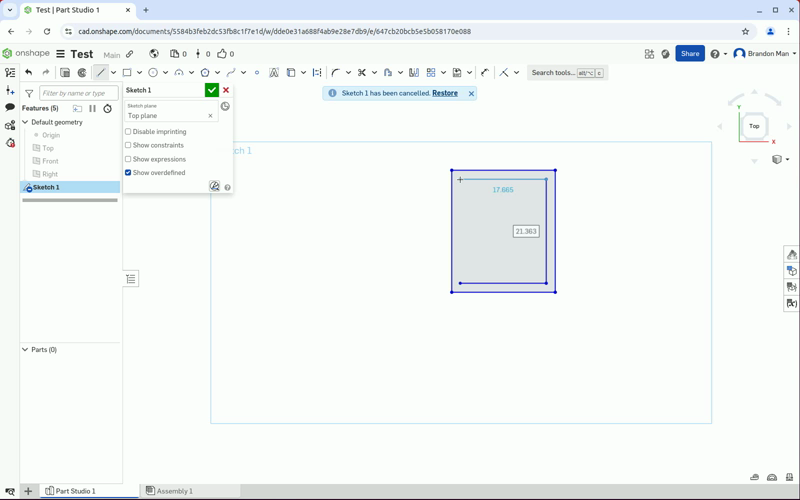
key_up(shift)
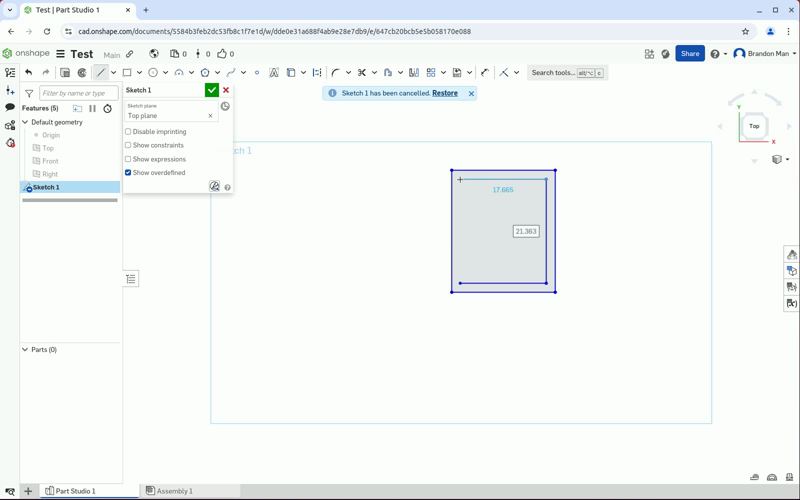
key_down(shift)
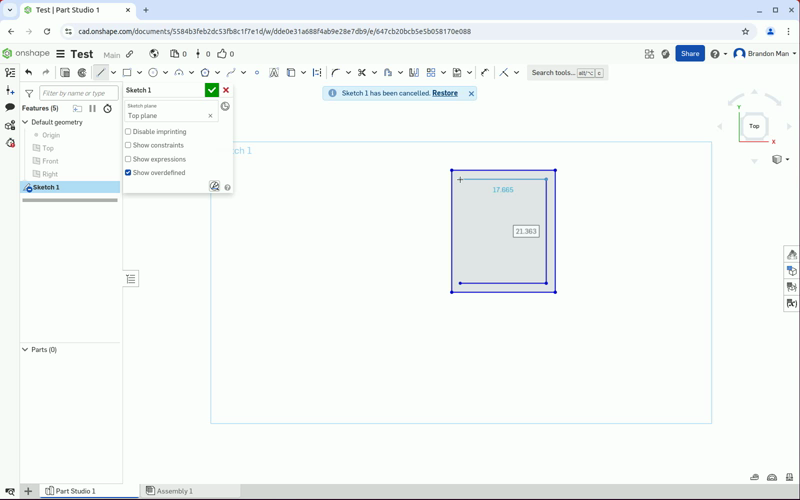
mouse_move(460, 283)
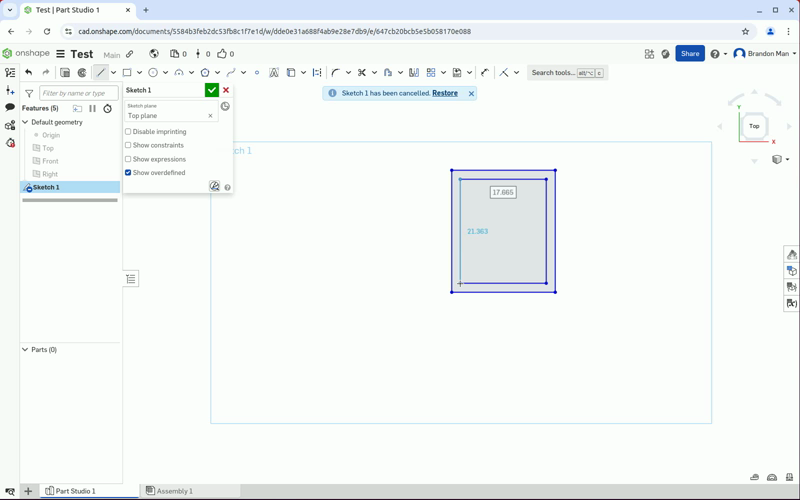
key_up(shift)
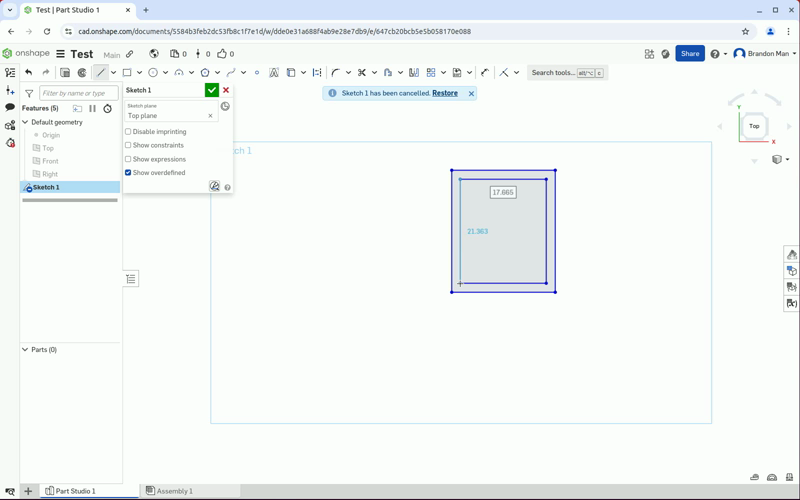
click(460, 283)
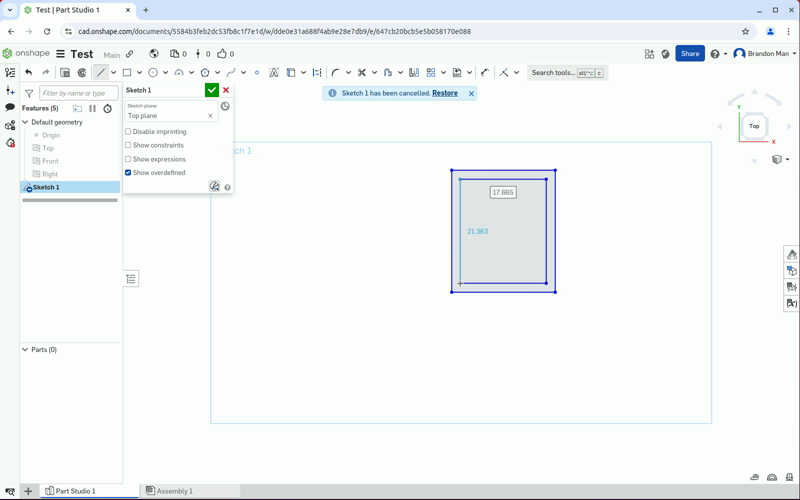
key(esc)
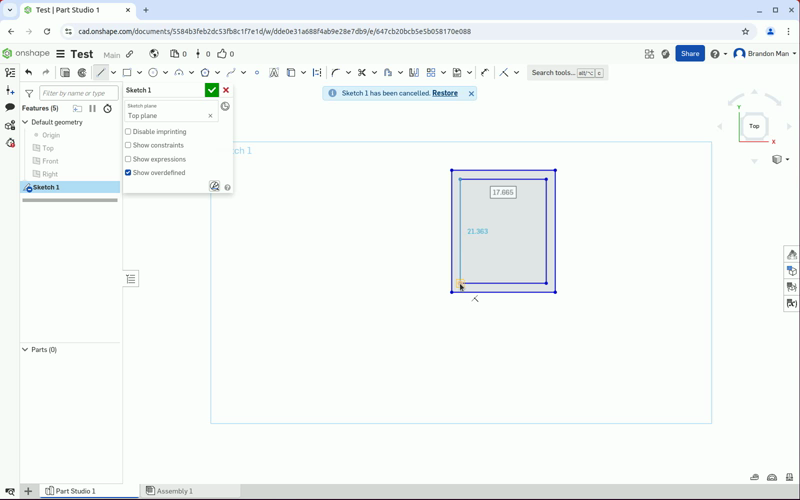
mouse_move(455, 188)
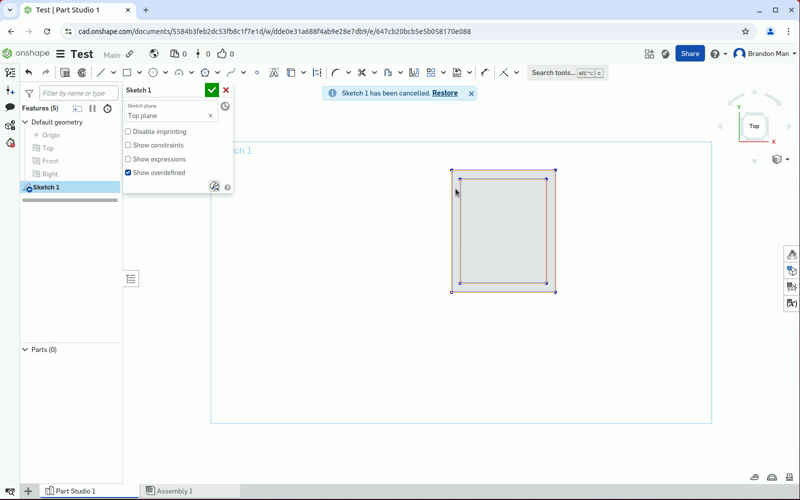
click(455, 188)
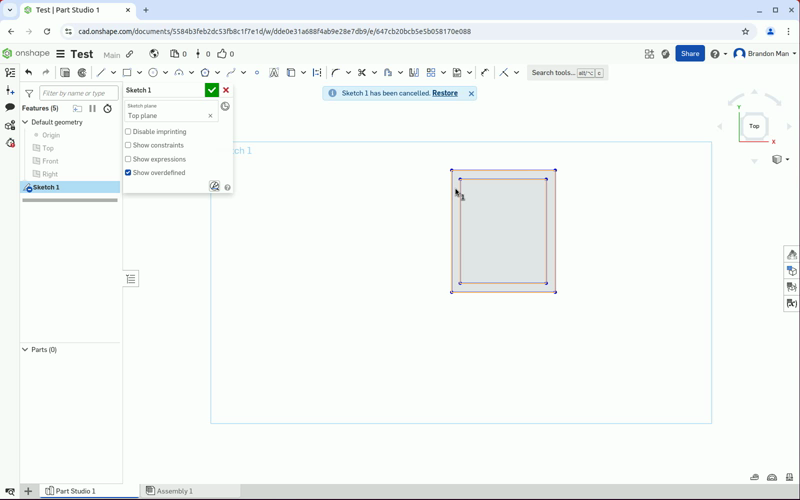
mouse_move(73, 352)
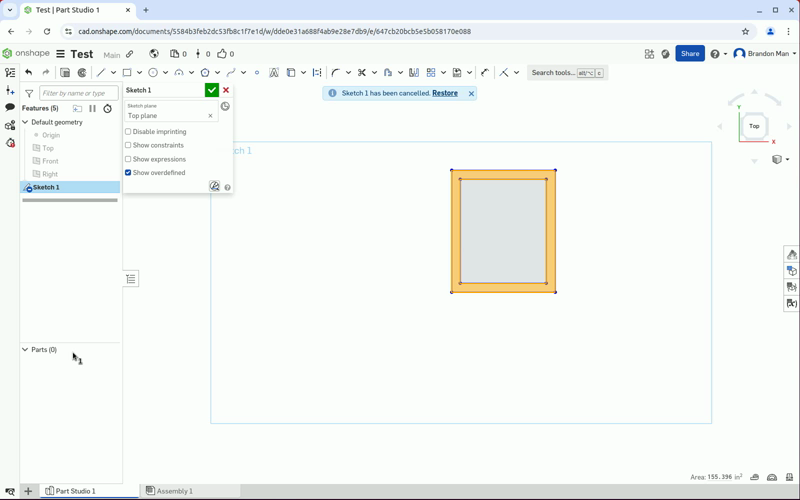
key(shift+y)
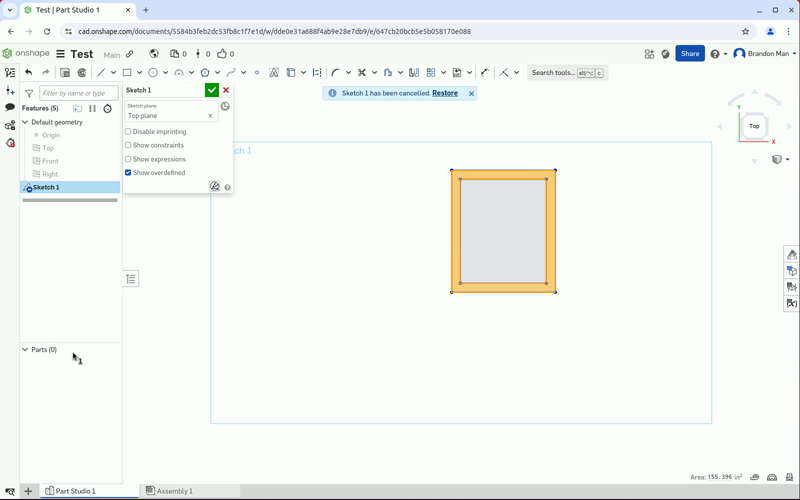
key(shift+e)
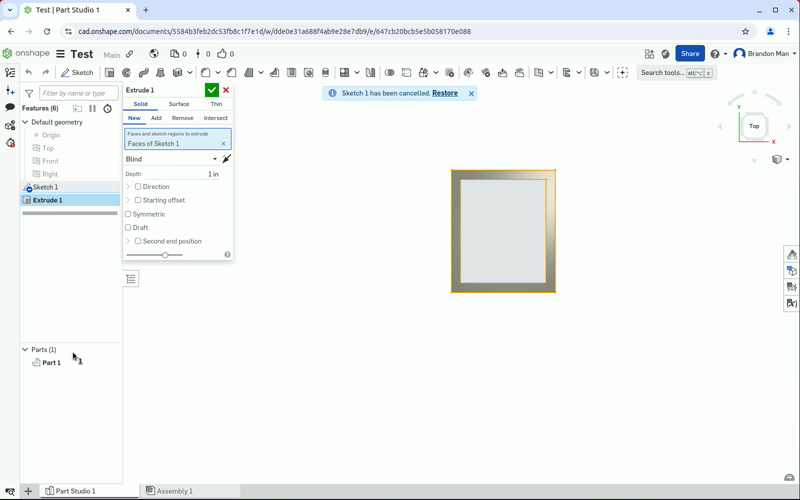
mouse_move(143, 106)
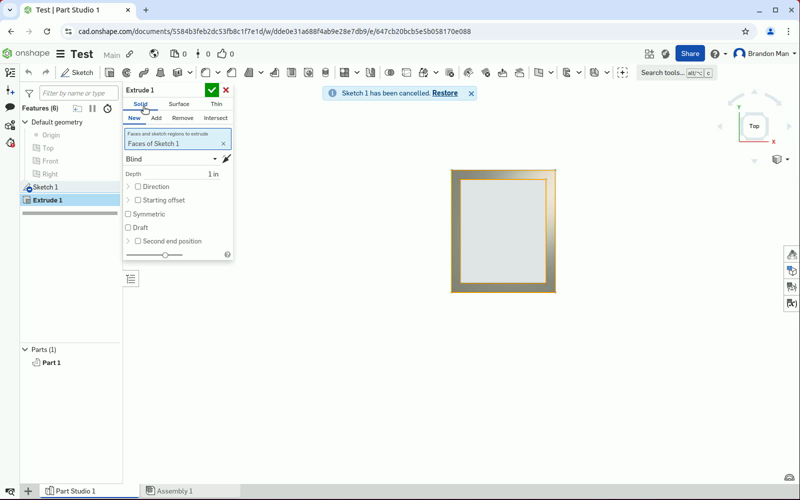
click(143, 106)
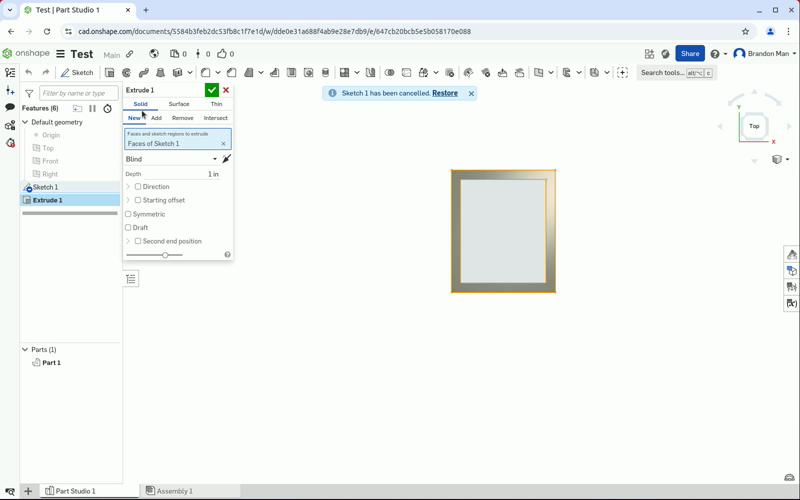
mouse_move(137, 120)
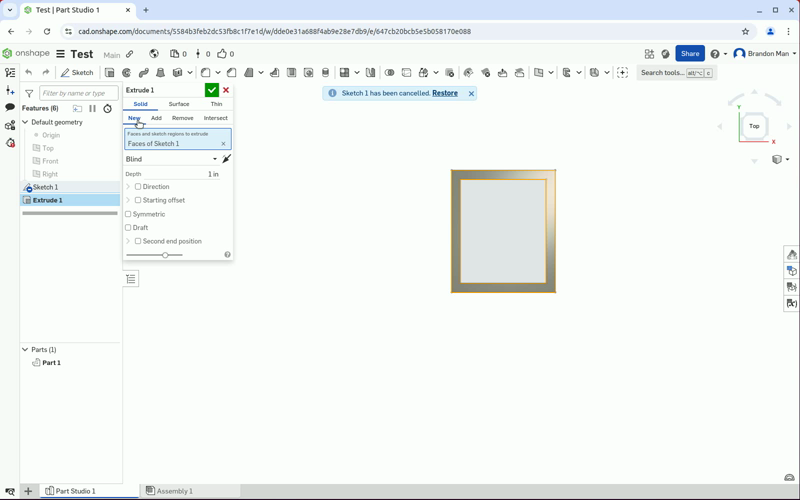
click(137, 120)
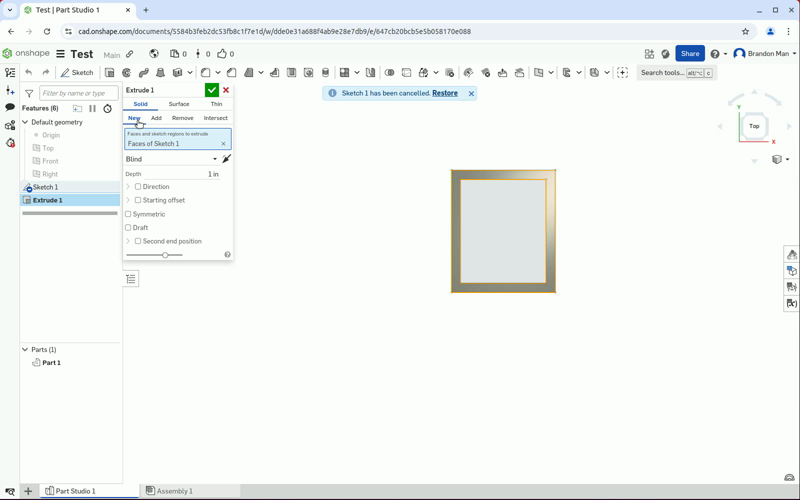
key(tab, 4)
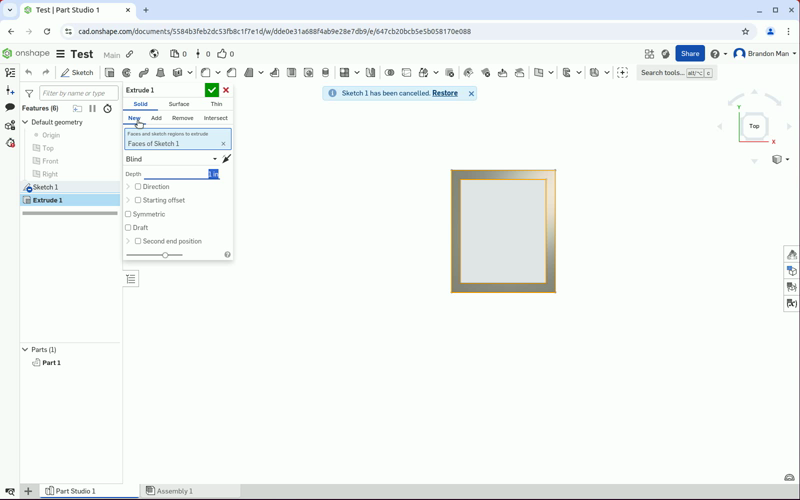
text(4.574)
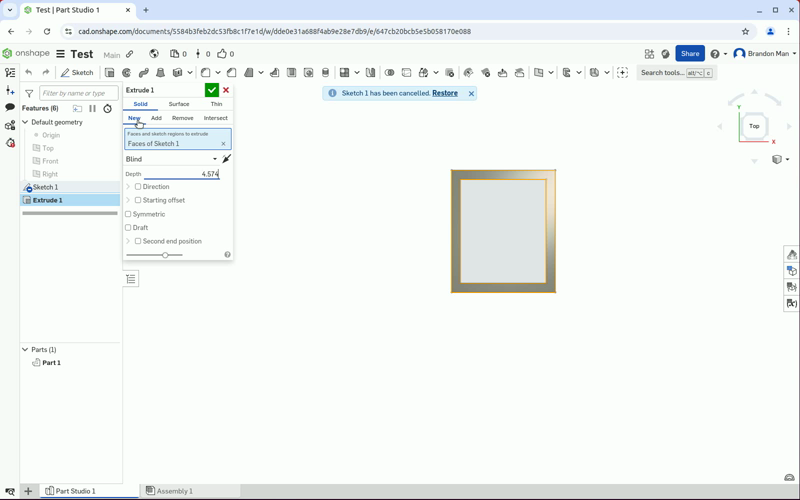
key(enter)
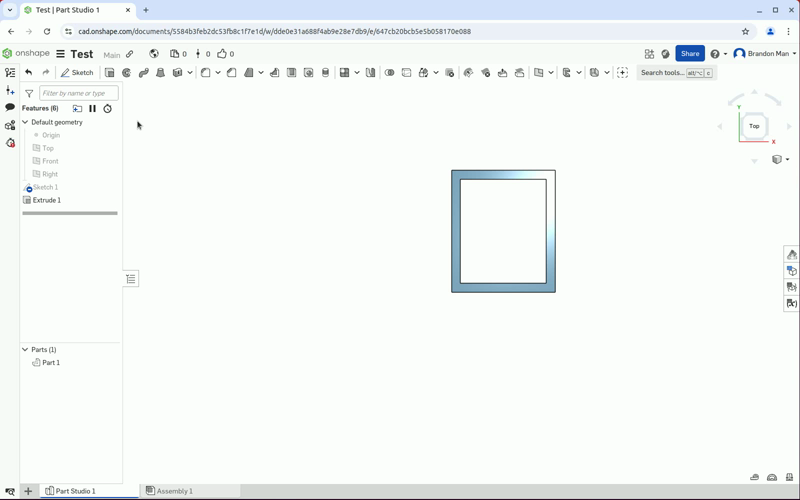
key(shift+h)
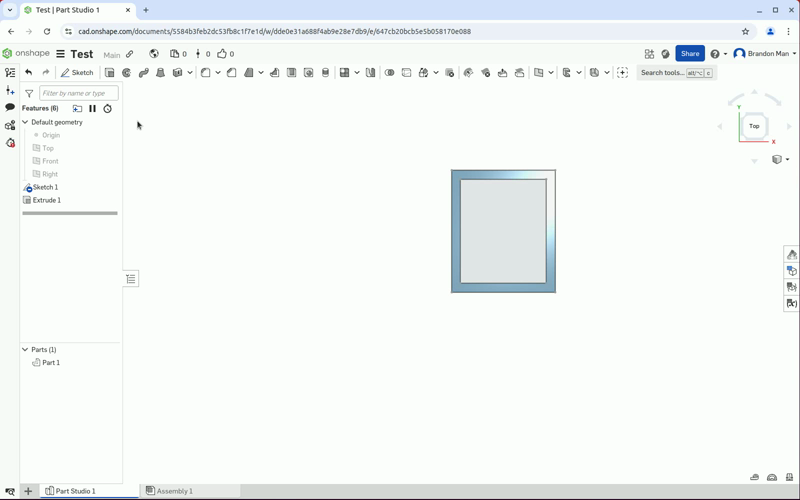
key(shift+h)
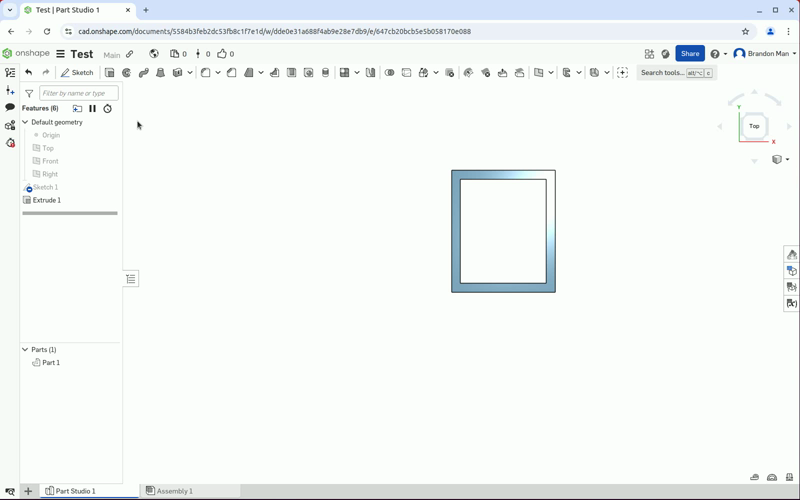
mouse_move(73, 189)
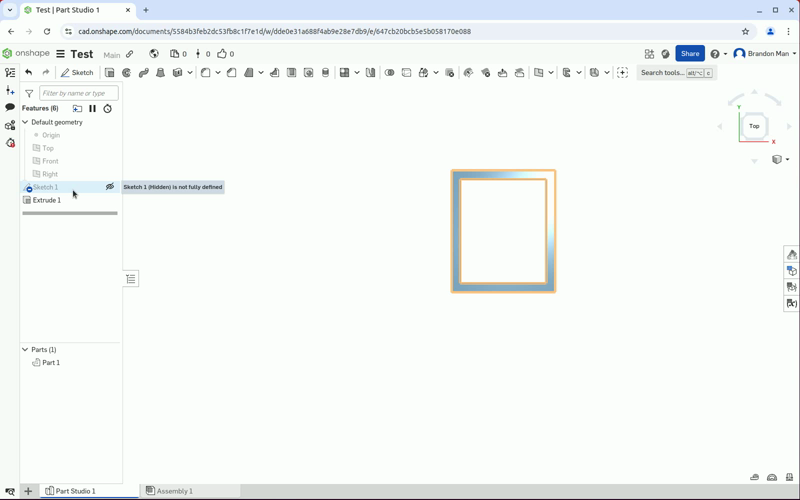
click(73, 189)
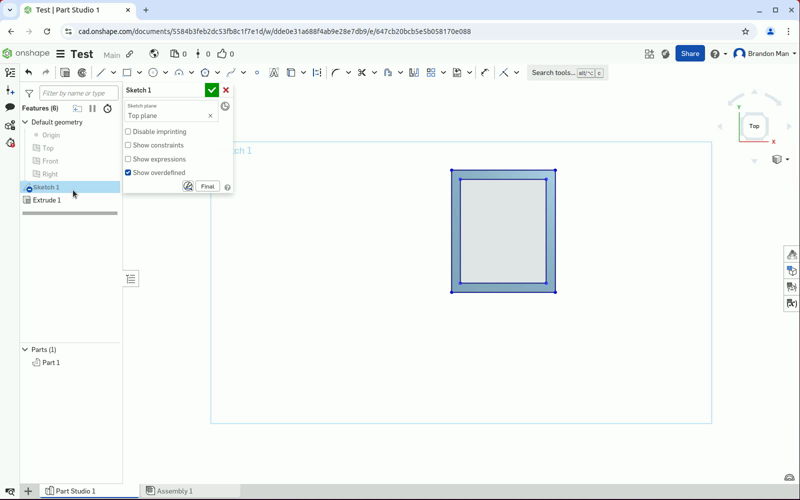
mouse_move(229, 92)
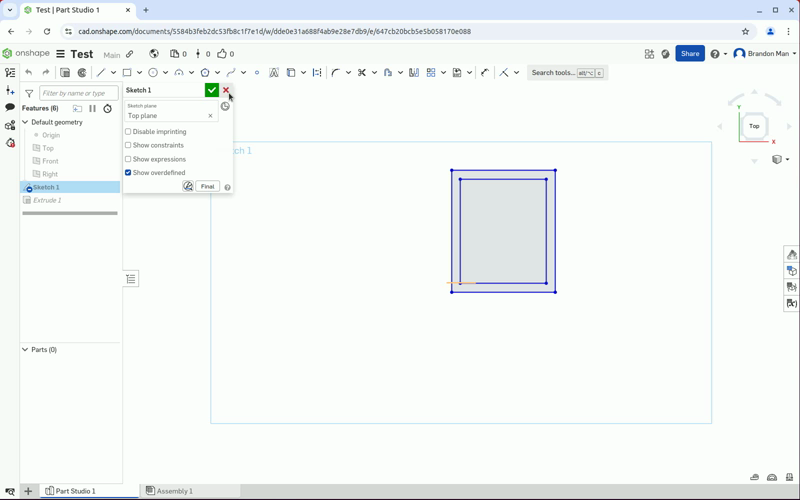
click(229, 92)
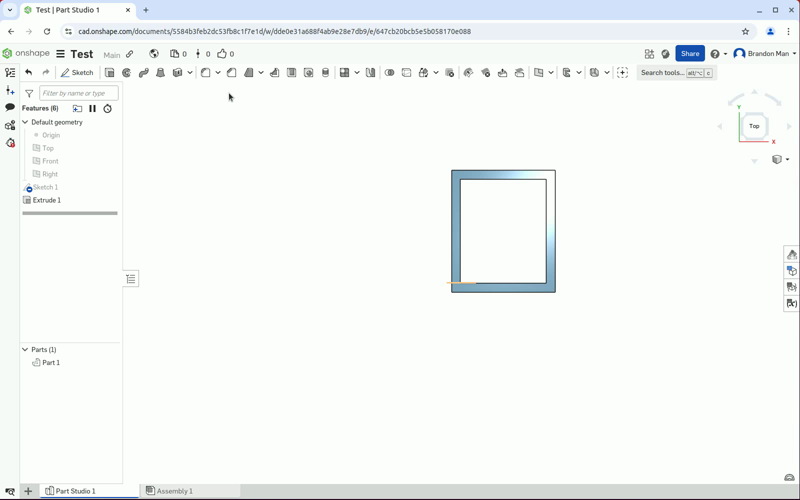
mouse_move(541, 75)
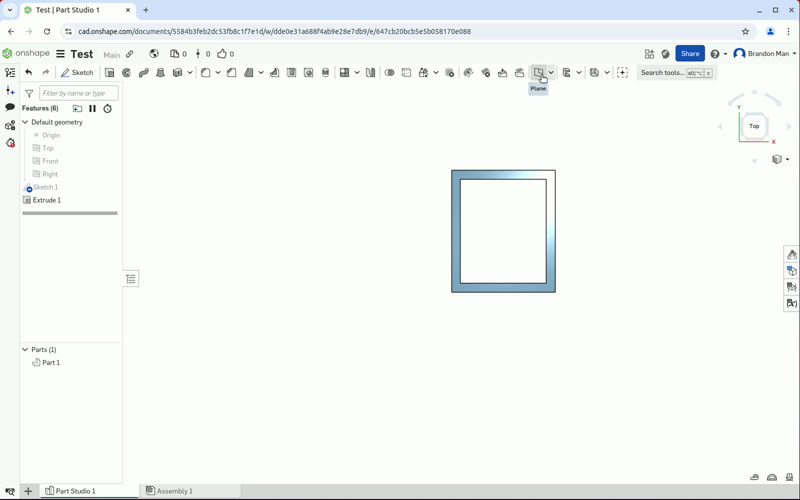
click(541, 75)
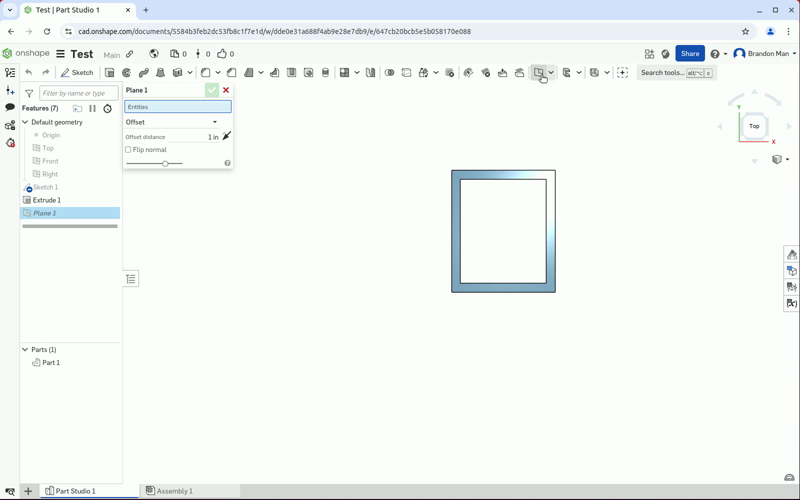
mouse_move(73, 150)
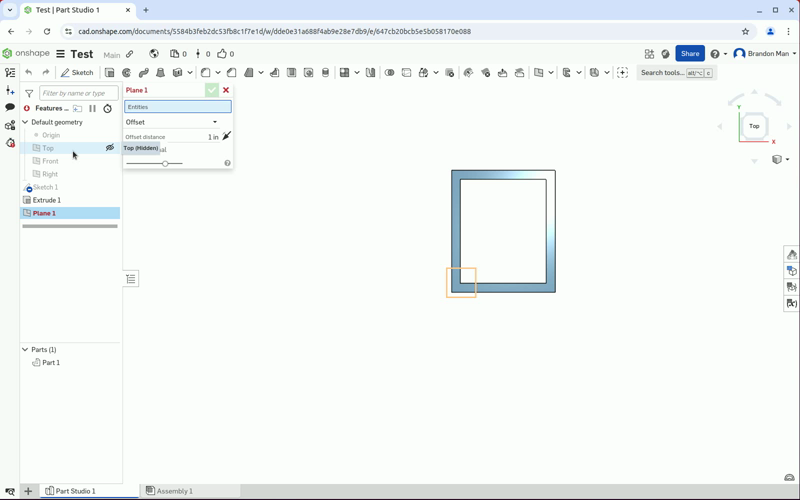
click(73, 150)
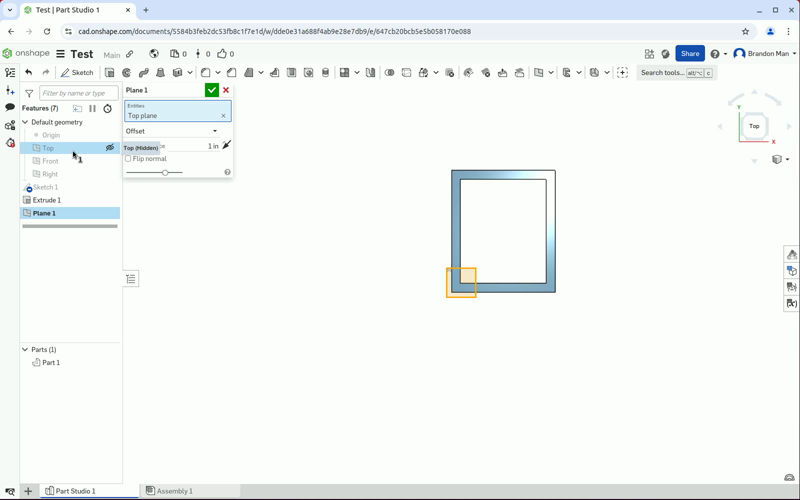
key(tab, 2)
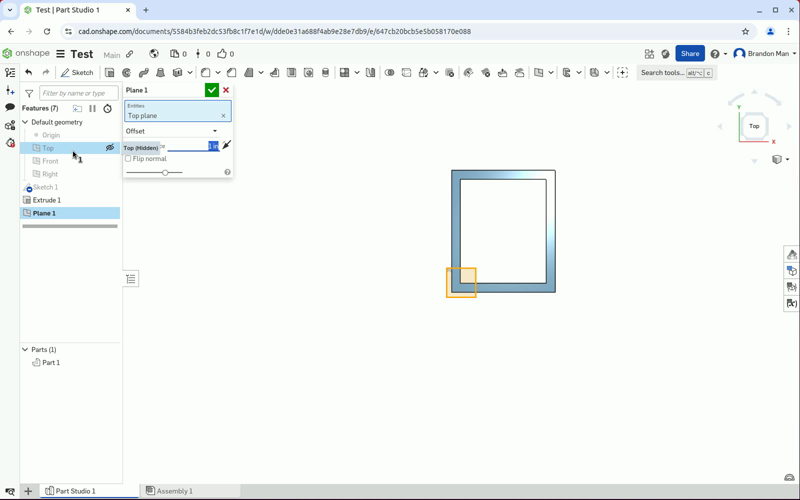
text(4.56)
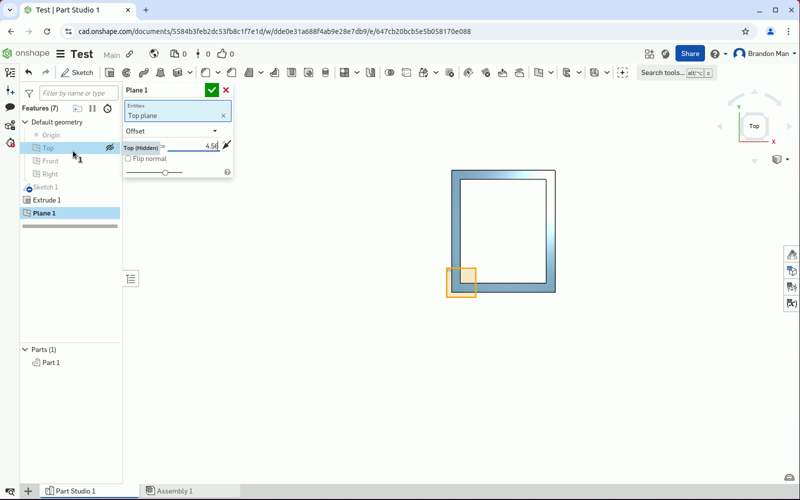
key(enter, 2)
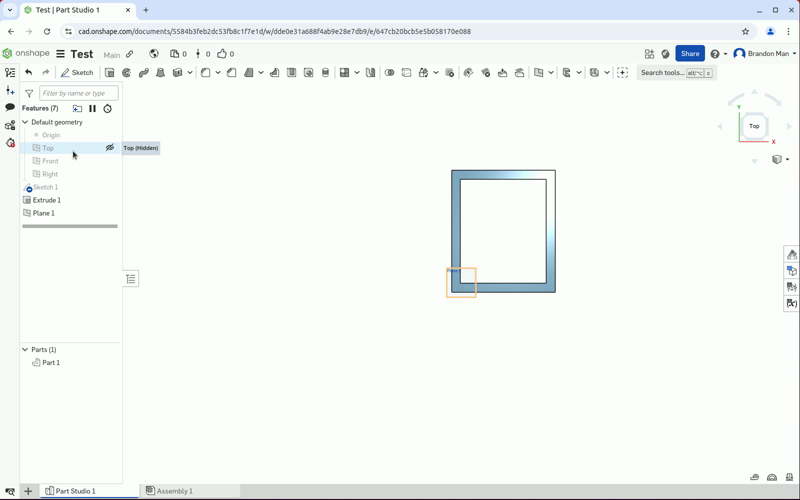
key(shift+s)
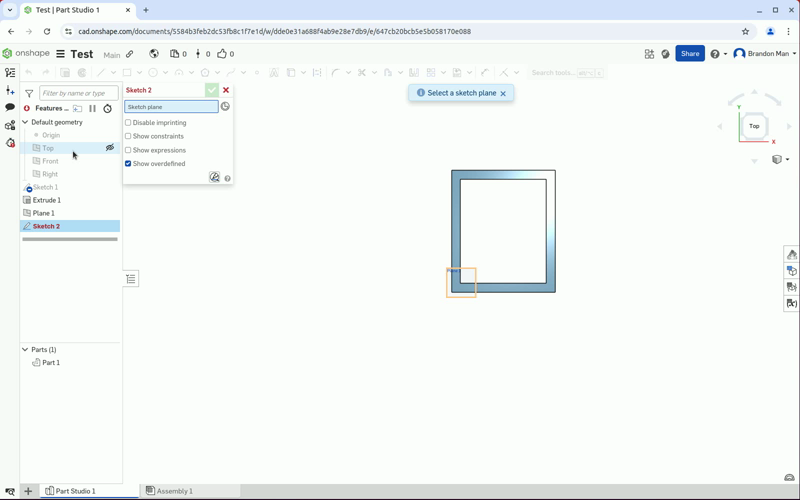
mouse_move(73, 215)
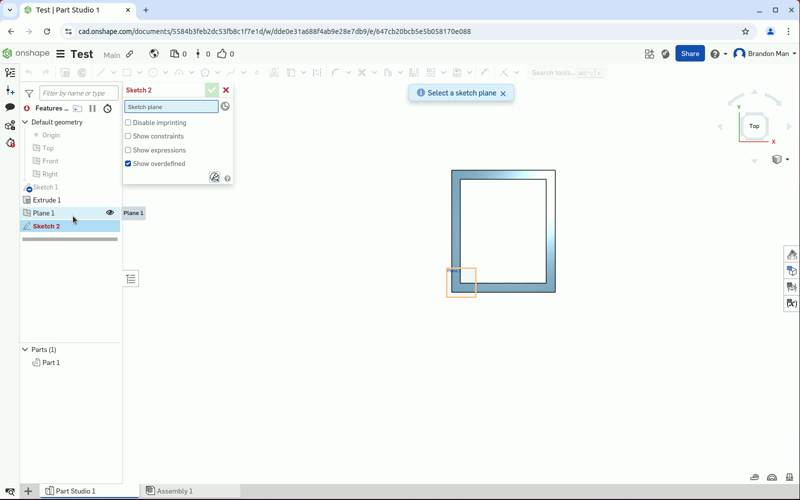
click(73, 215)
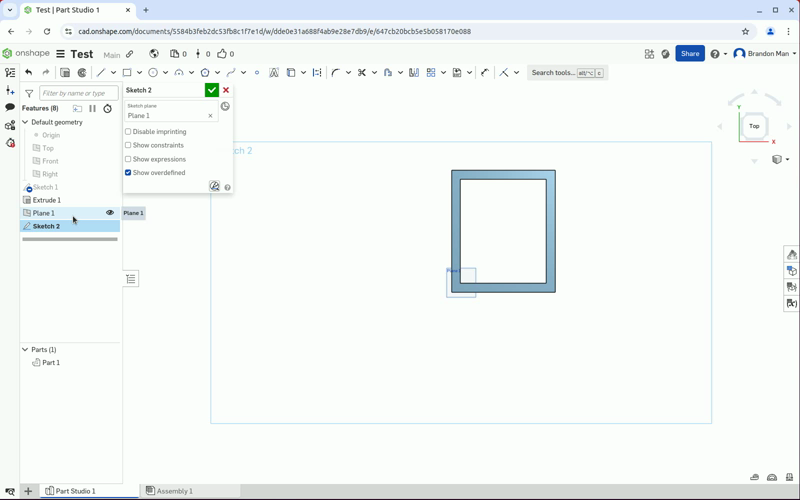
mouse_move(73, 352)
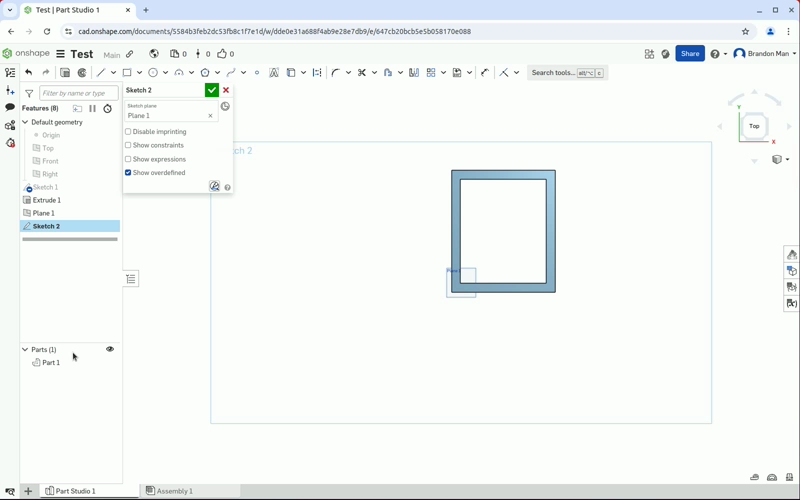
key(y)
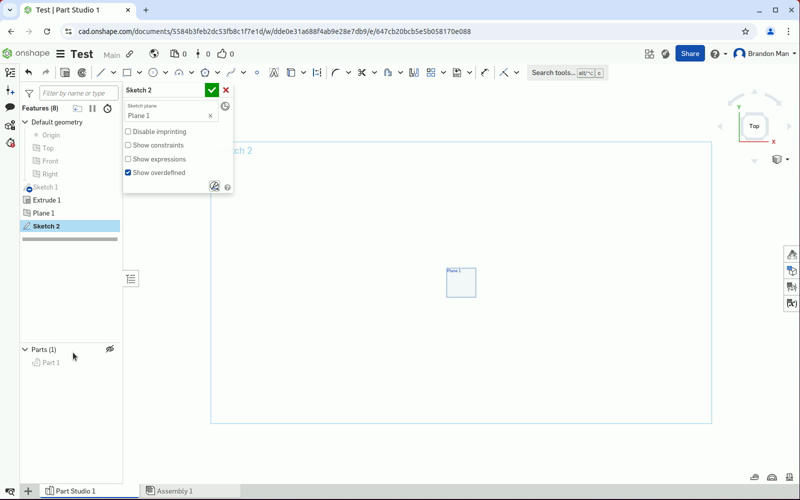
key(l)
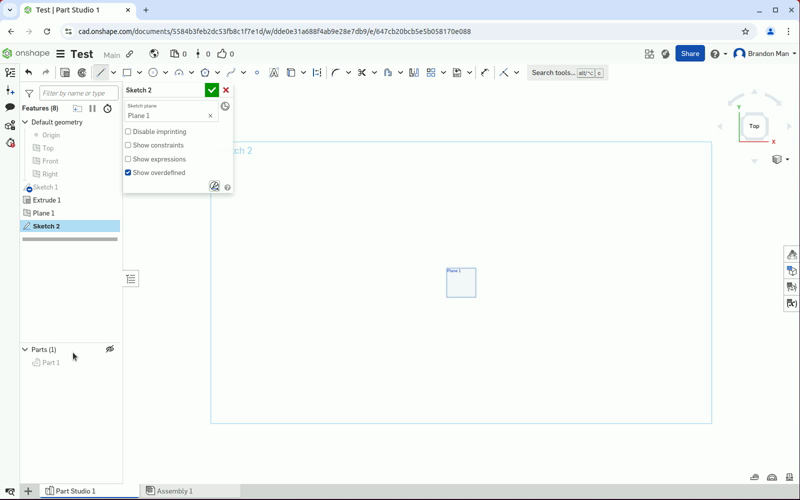
key_down(shift)
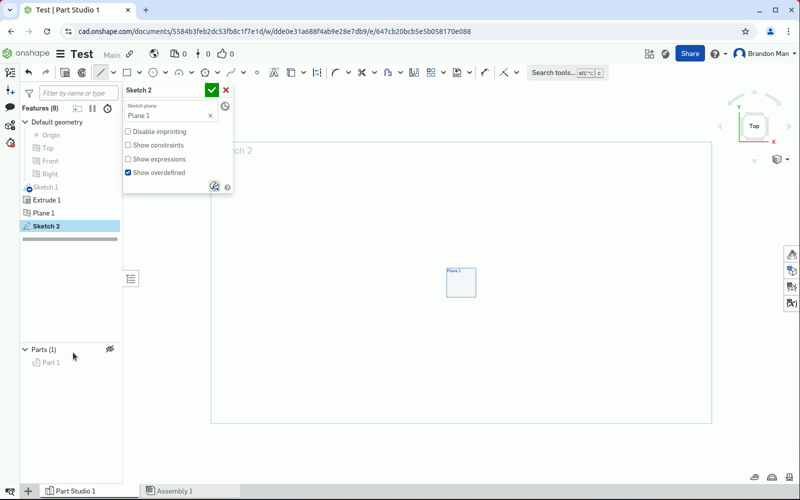
mouse_move(451, 292)
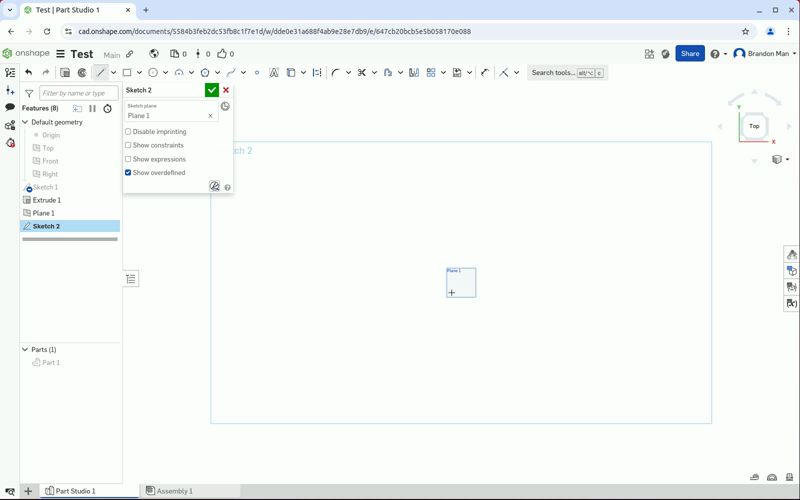
click(451, 292)
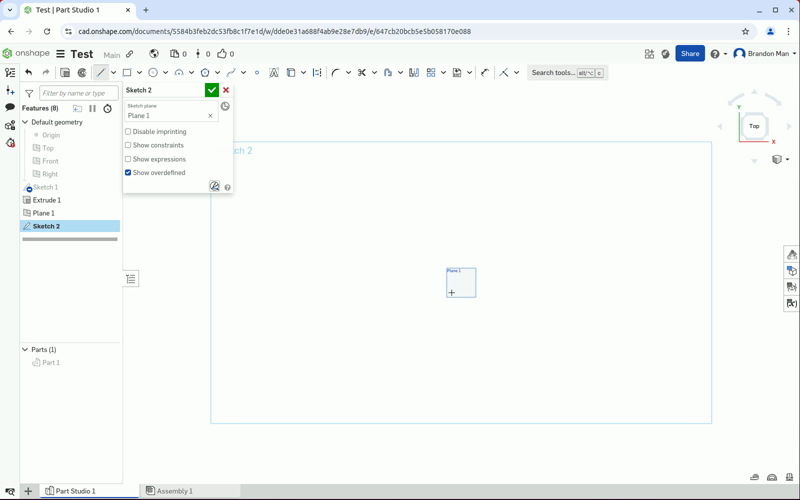
key_up(shift)
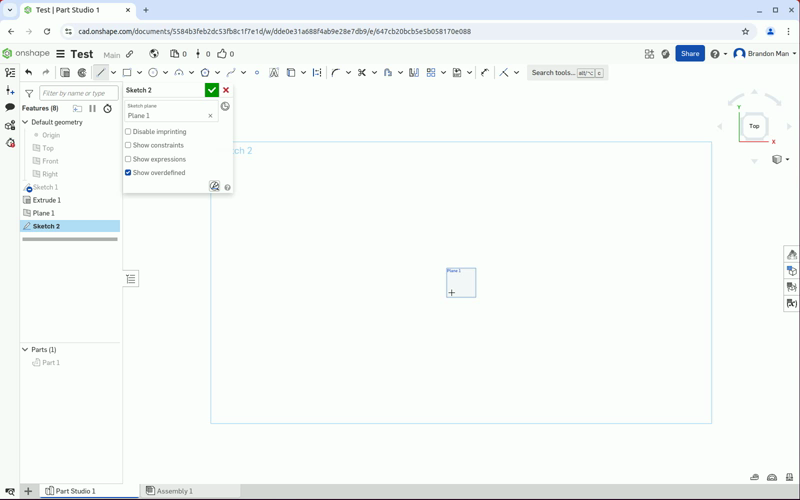
key_down(shift)
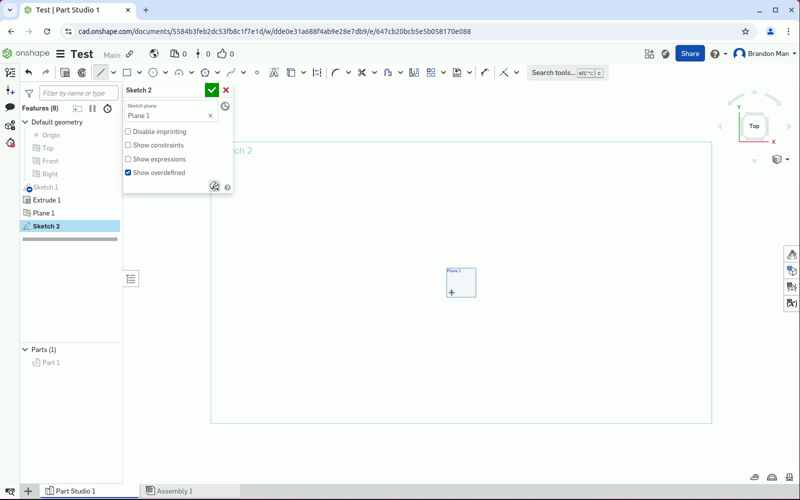
mouse_move(481, 292)
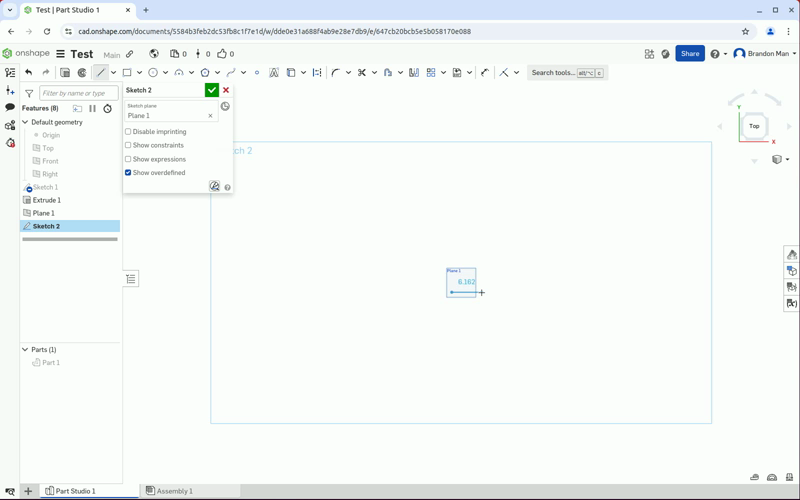
mouse_move(474, 292)
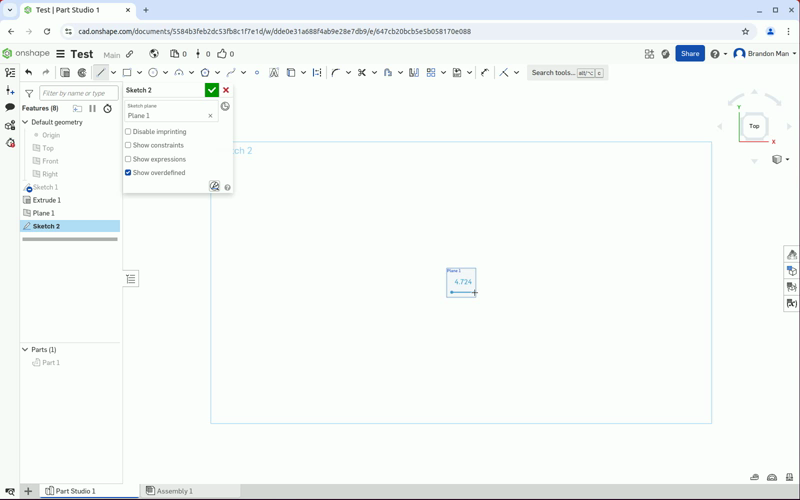
click(474, 292)
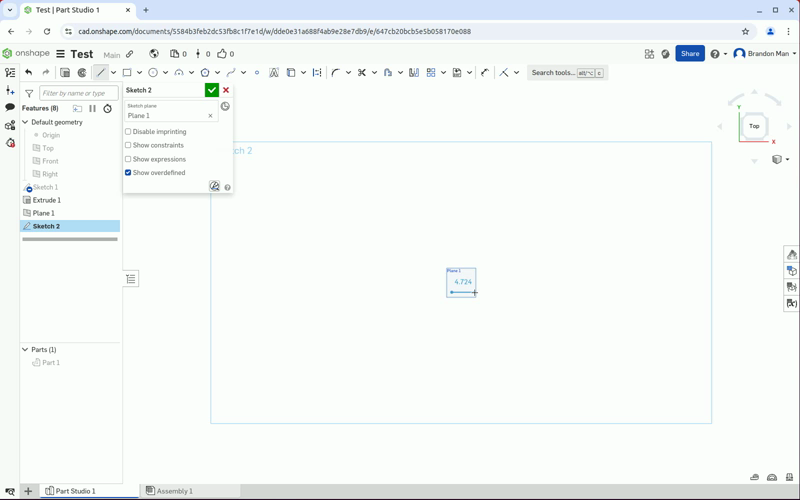
key_up(shift)
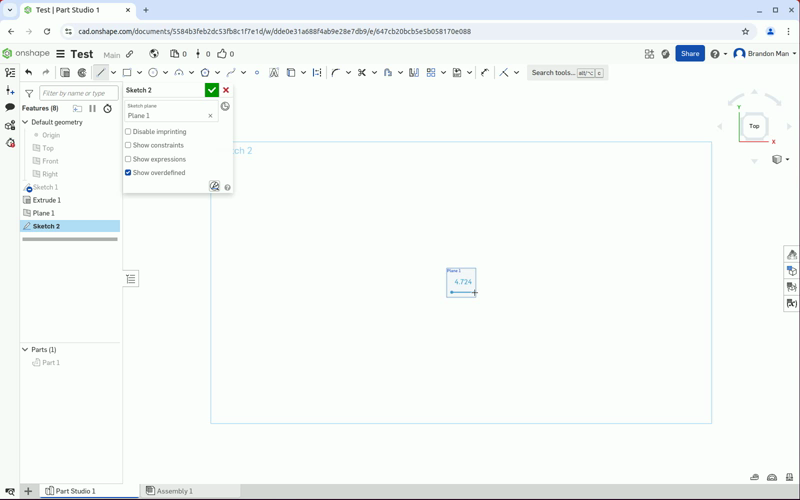
key_down(shift)
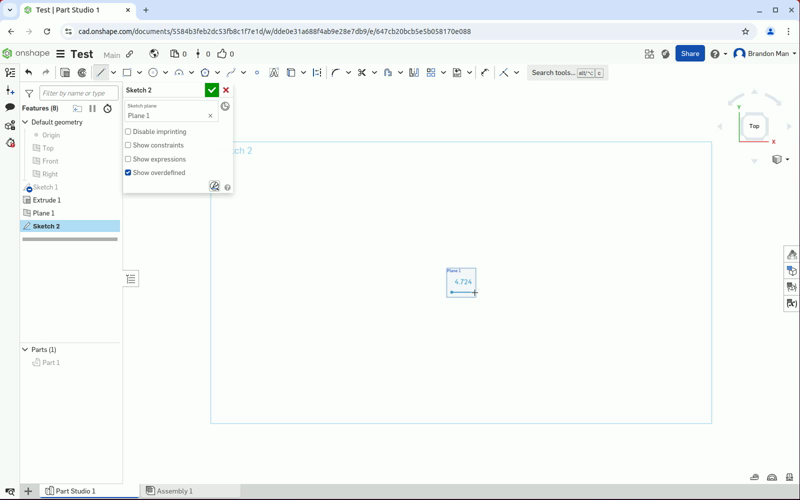
mouse_move(504, 292)
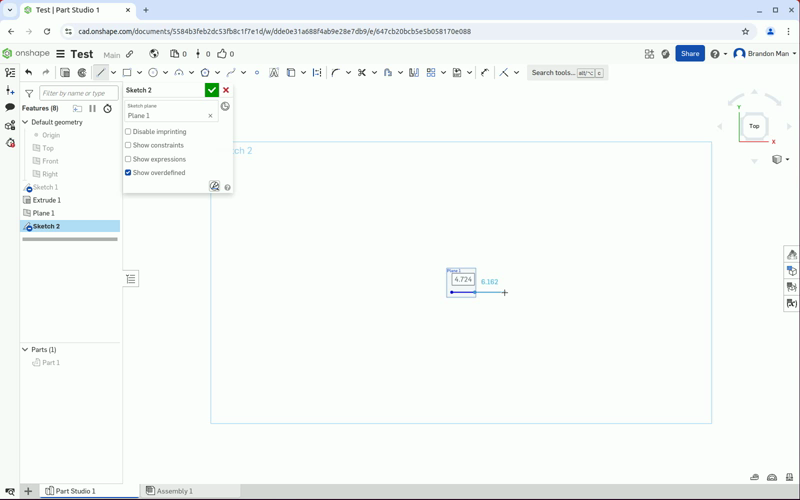
mouse_move(474, 282)
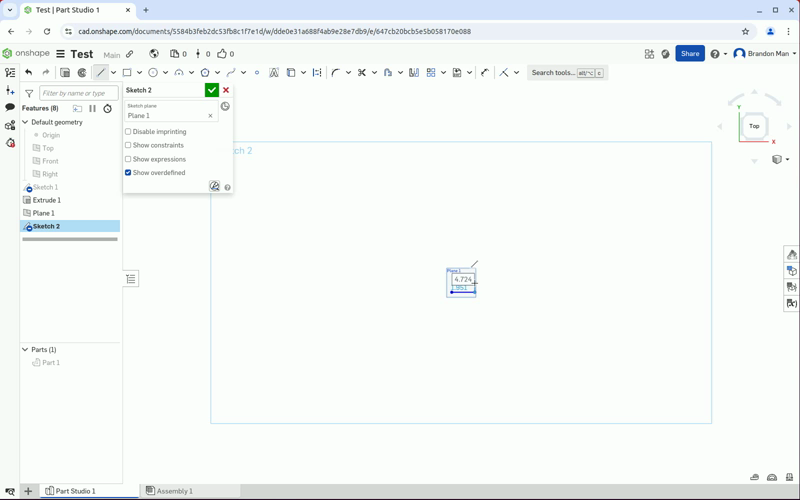
click(474, 282)
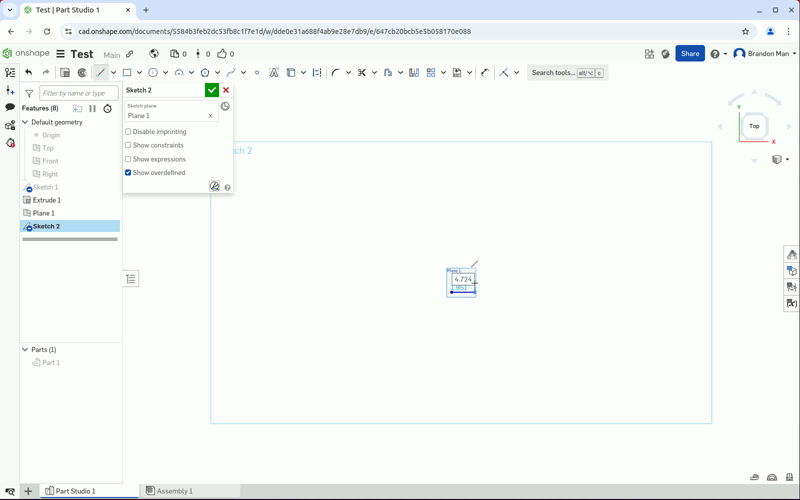
key_up(shift)
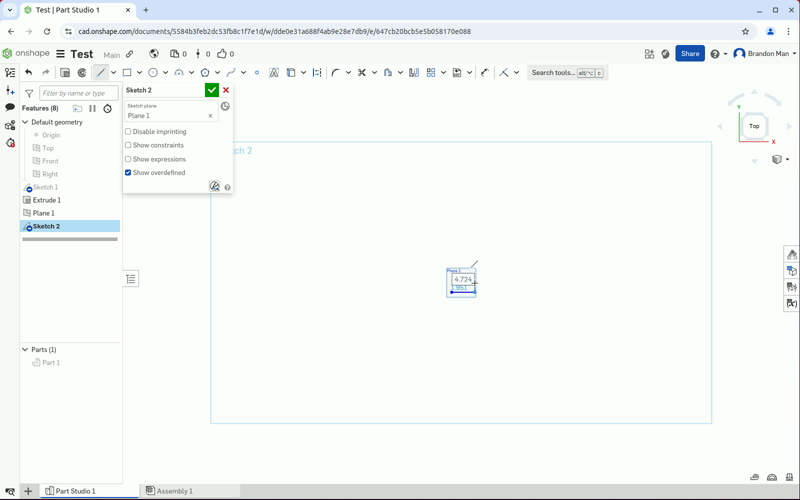
key_down(shift)
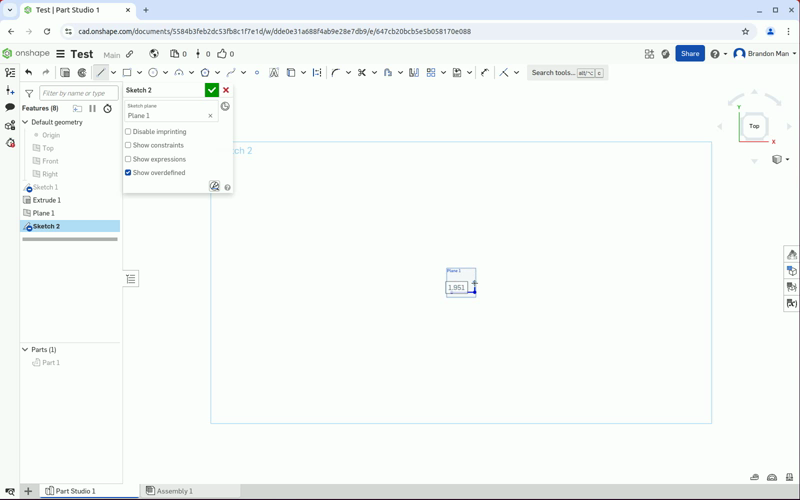
mouse_move(504, 282)
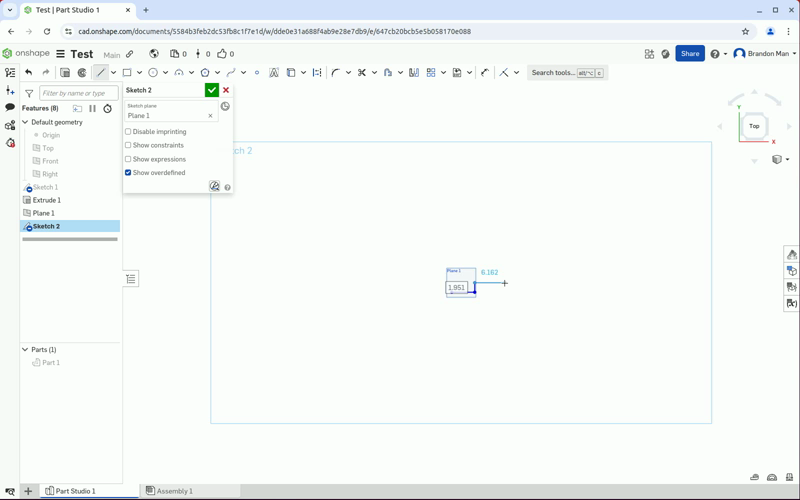
mouse_move(460, 282)
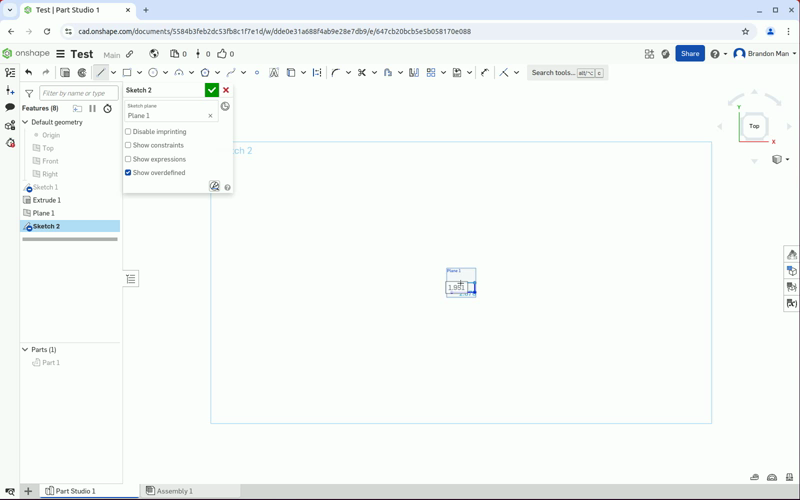
click(460, 282)
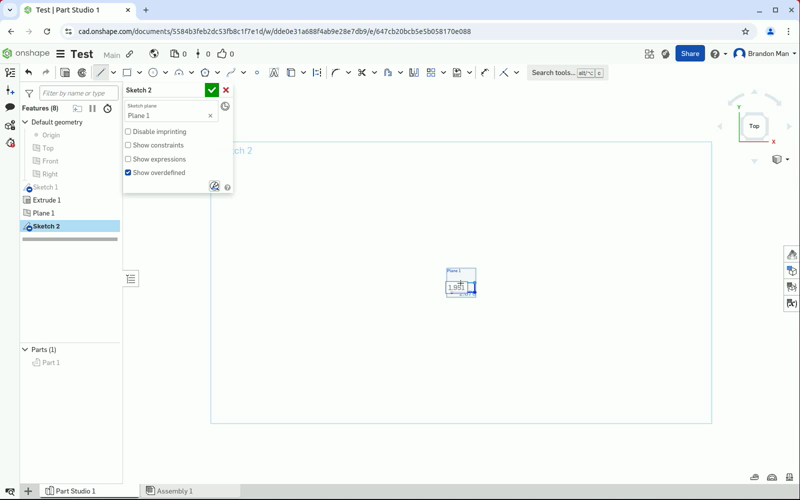
key_up(shift)
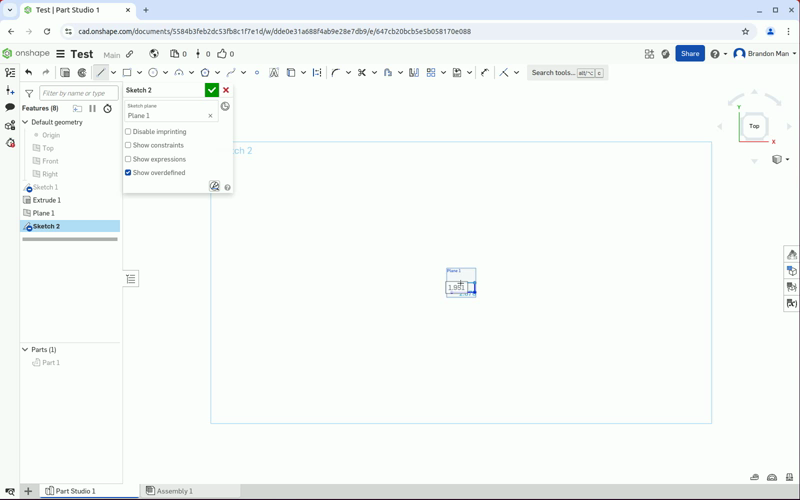
key_down(shift)
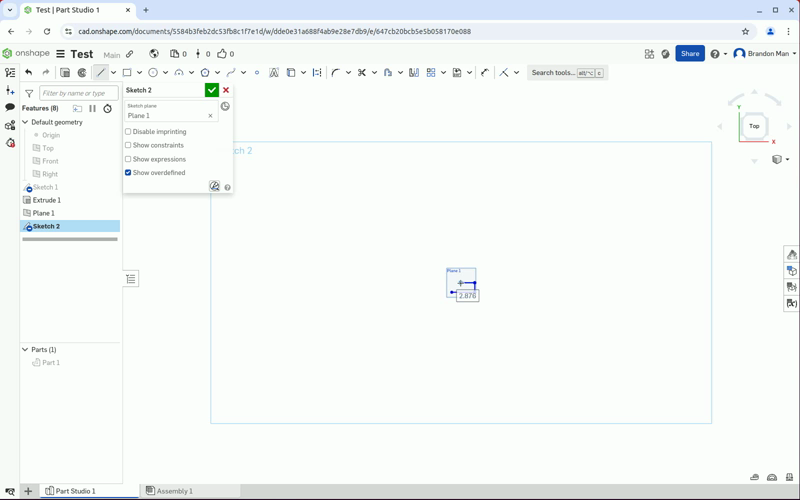
mouse_move(490, 282)
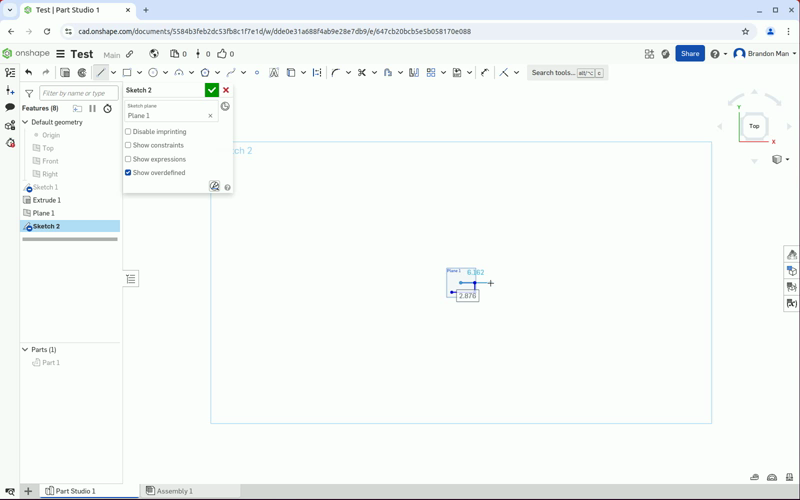
mouse_move(460, 269)
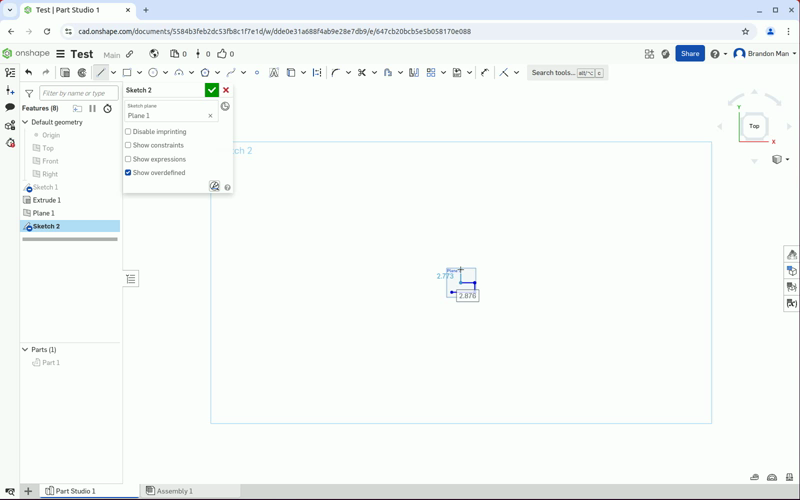
click(460, 269)
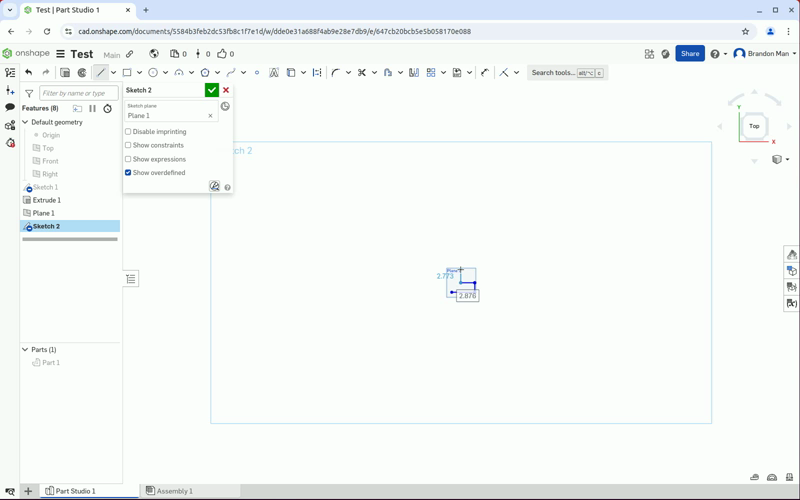
key_up(shift)
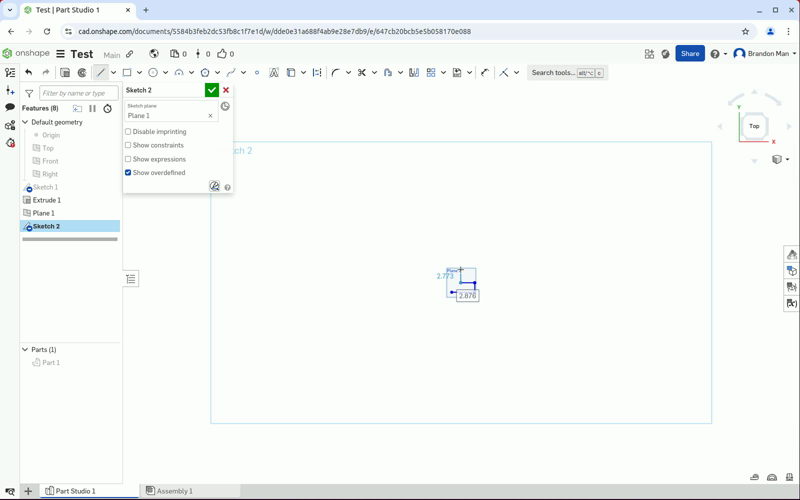
key_down(shift)
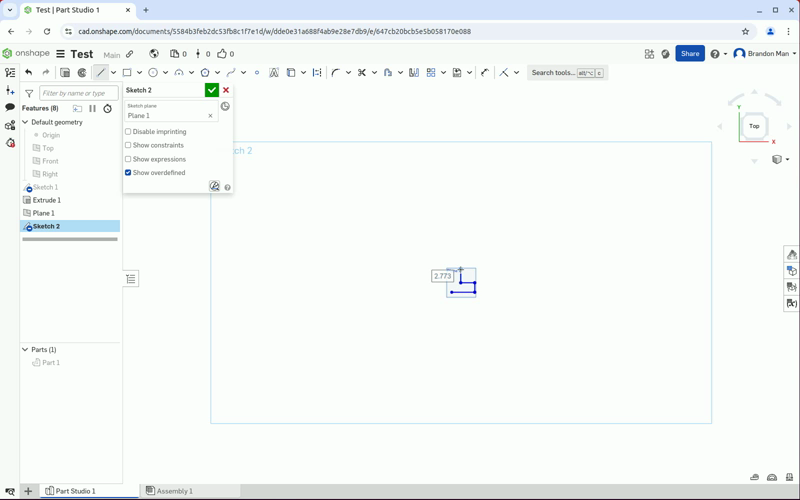
mouse_move(490, 269)
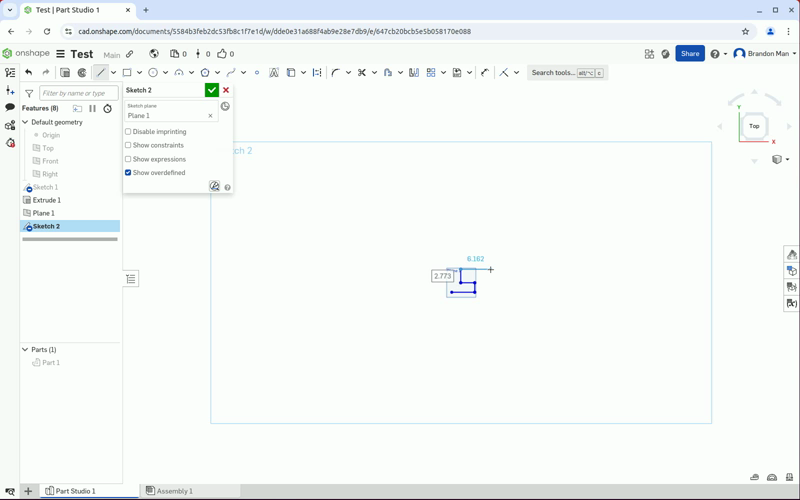
mouse_move(451, 269)
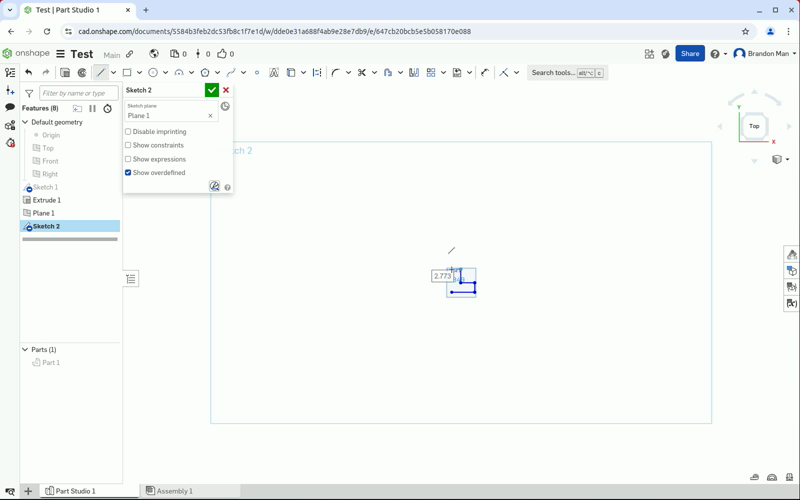
click(451, 269)
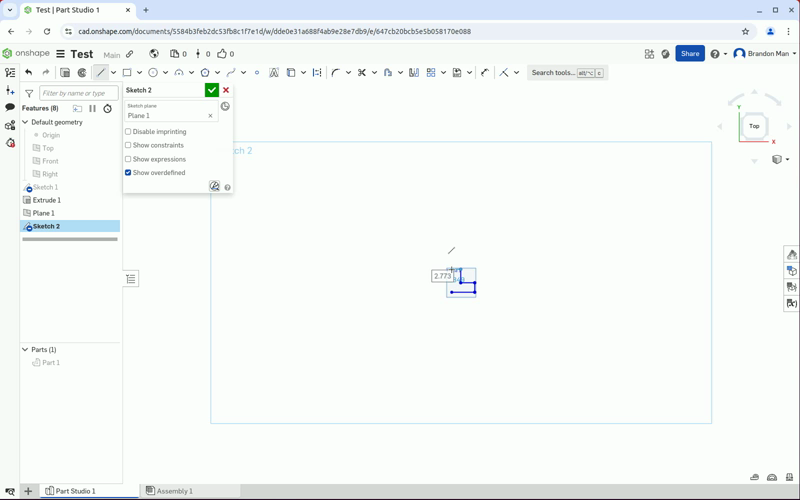
key_up(shift)
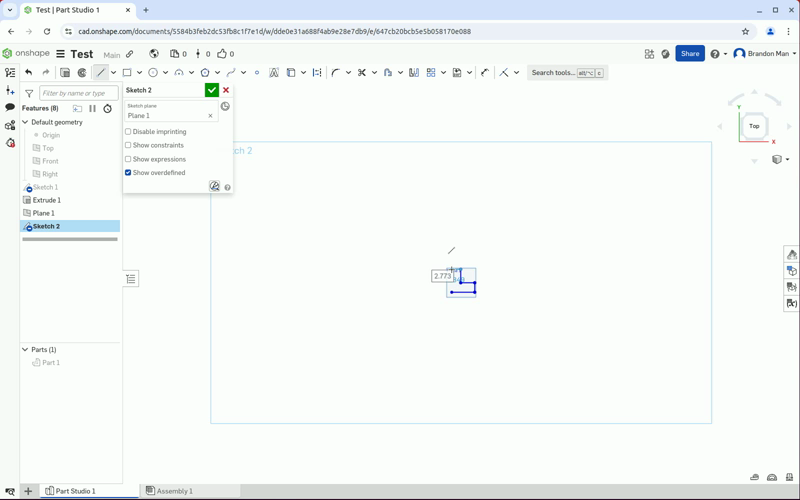
mouse_move(481, 269)
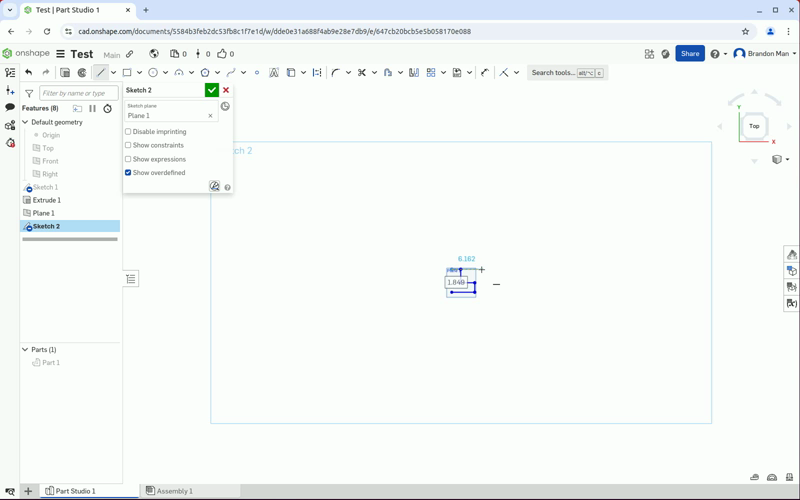
key_down(shift)
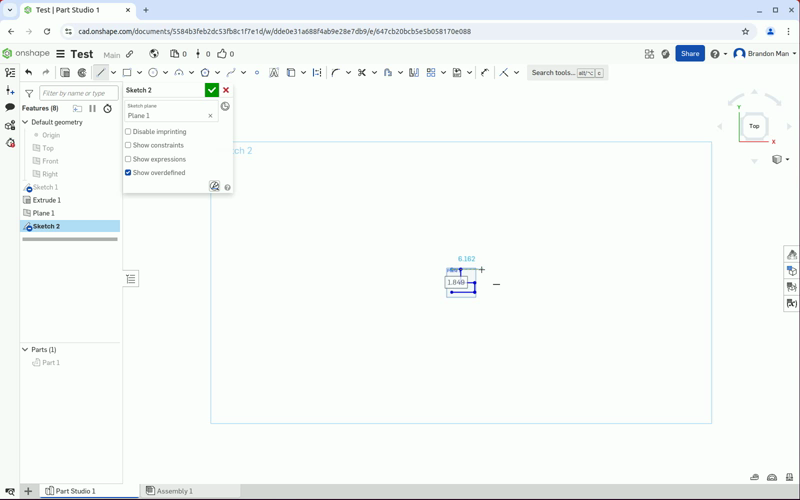
mouse_move(451, 292)
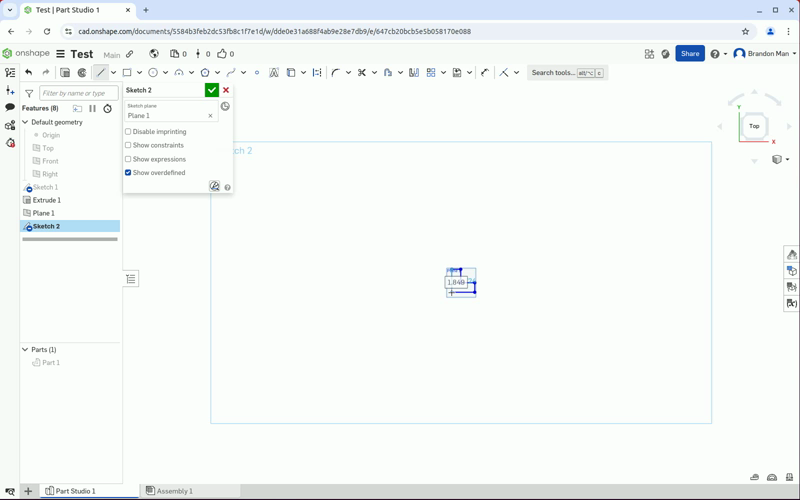
key_up(shift)
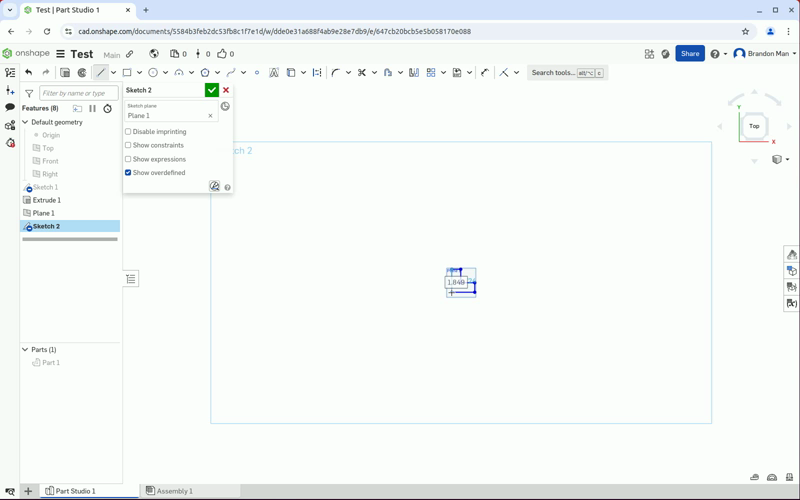
click(451, 292)
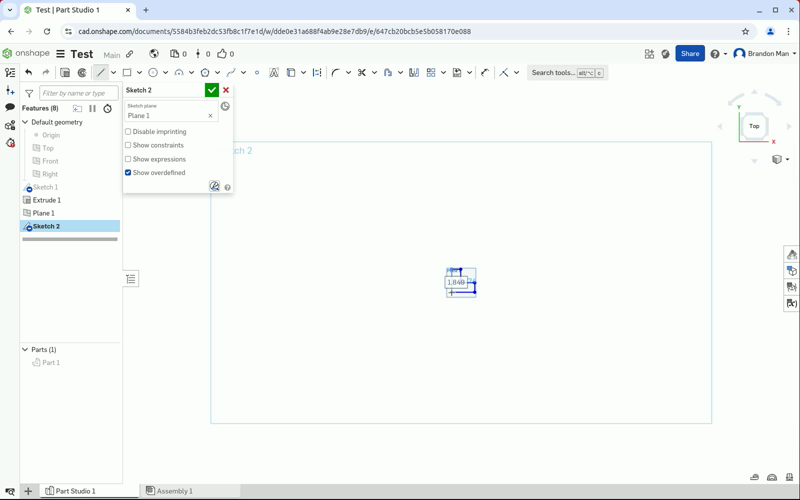
key(esc)
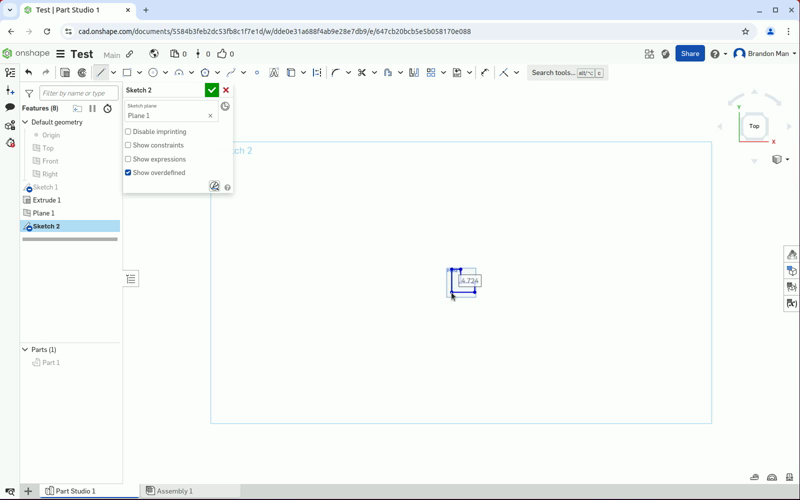
mouse_move(455, 282)
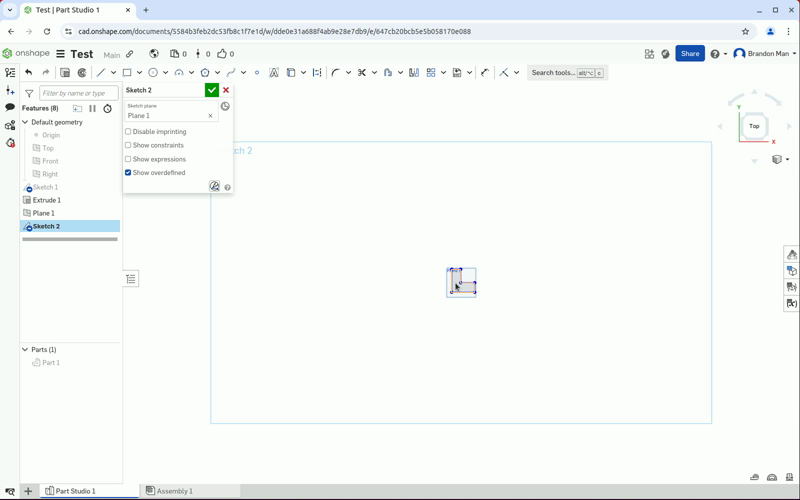
scroll(6)
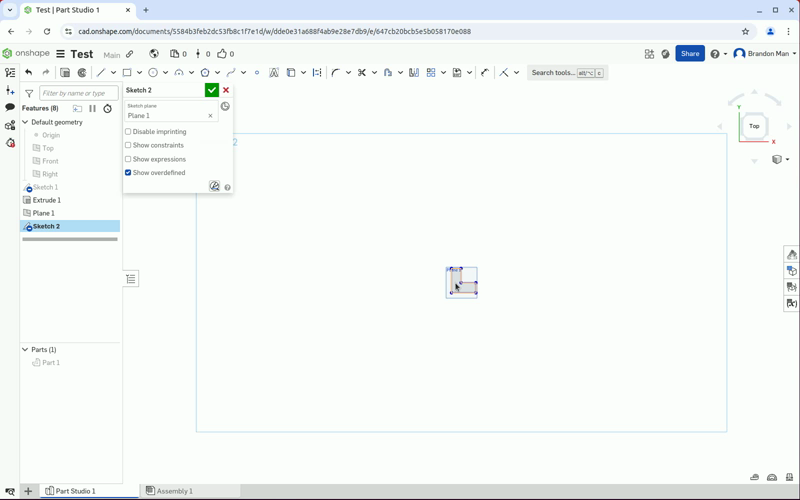
scroll(6)
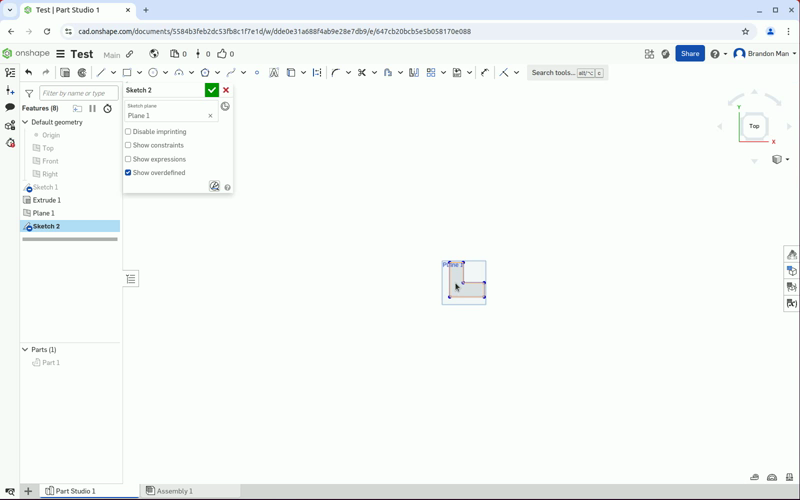
scroll(6)
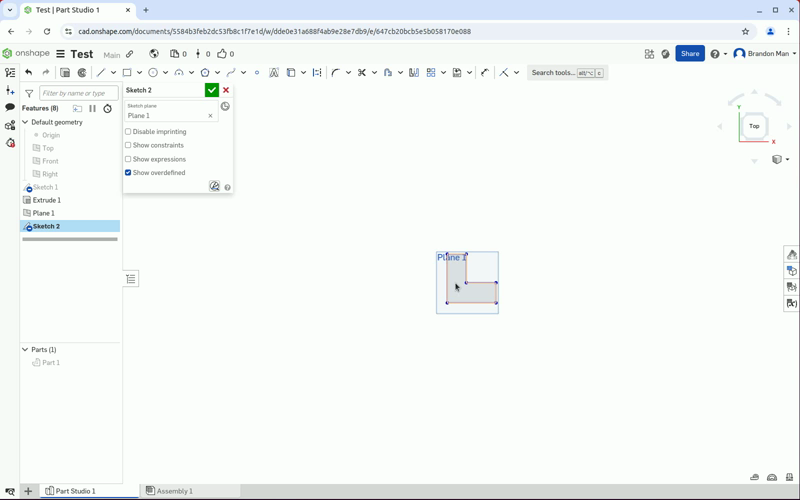
scroll(6)
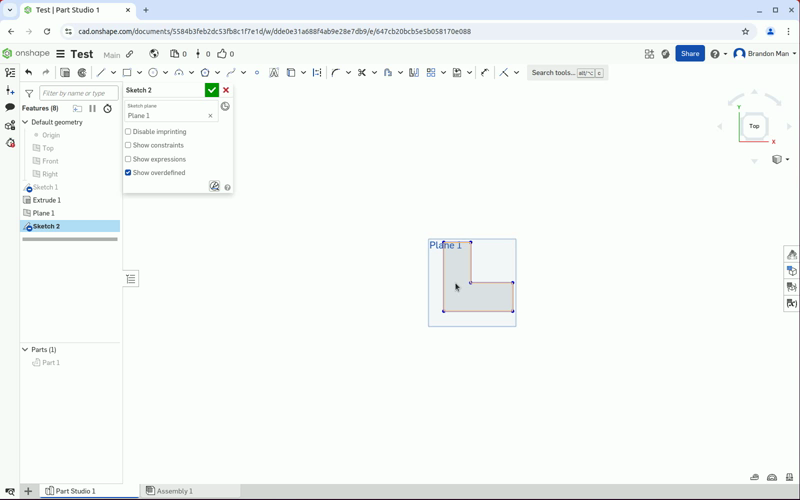
scroll(6)
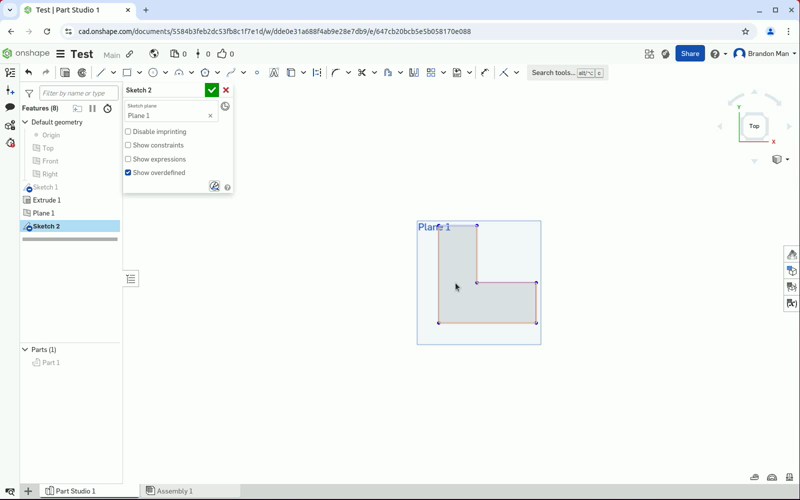
scroll(6)
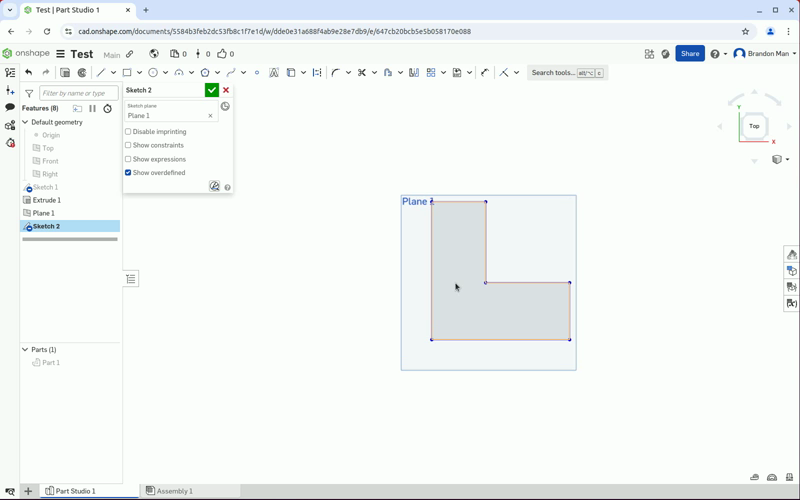
scroll(6)
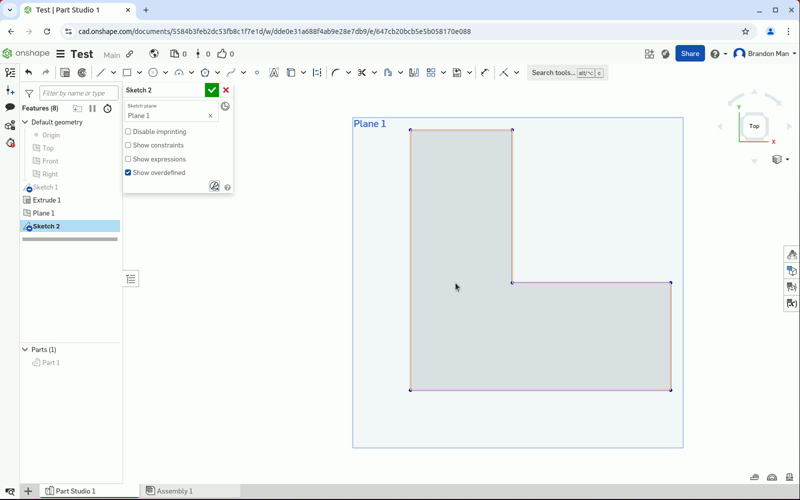
click(455, 282)
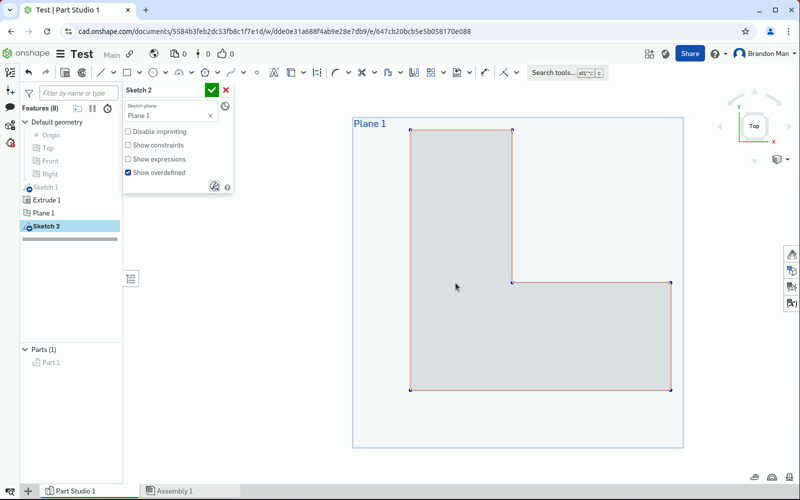
scroll(-6)
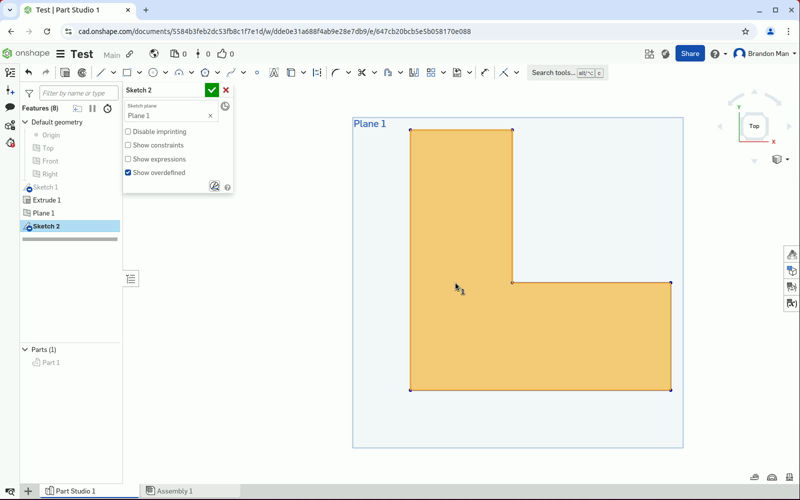
scroll(-6)
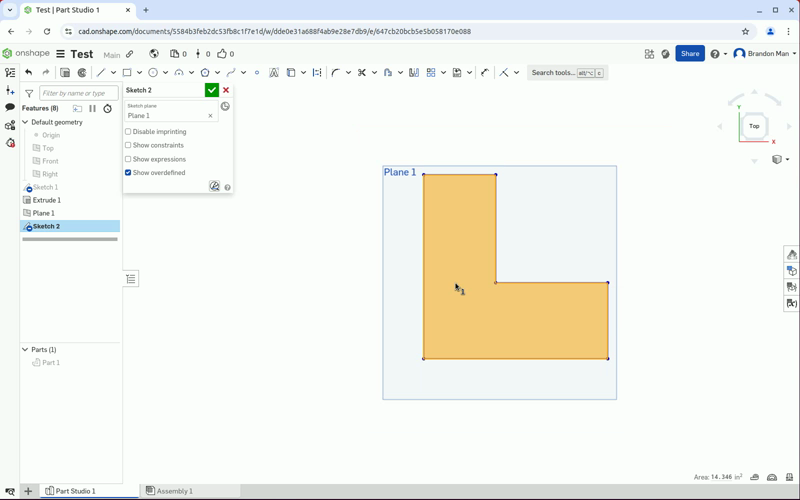
scroll(-6)
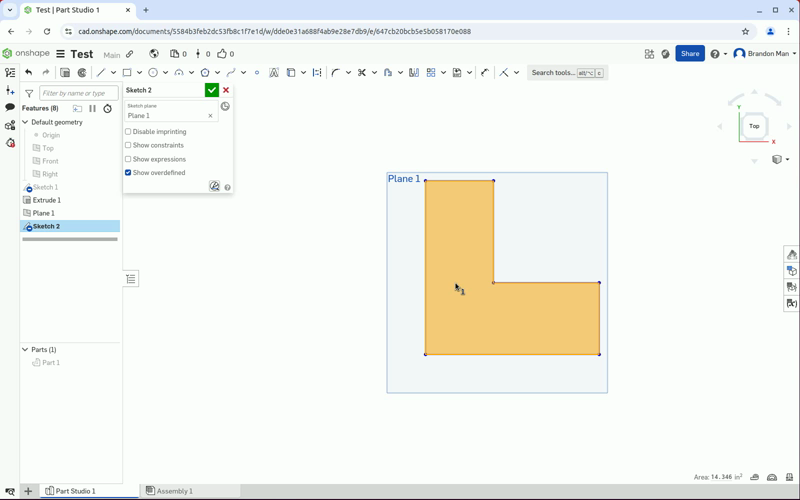
scroll(-6)
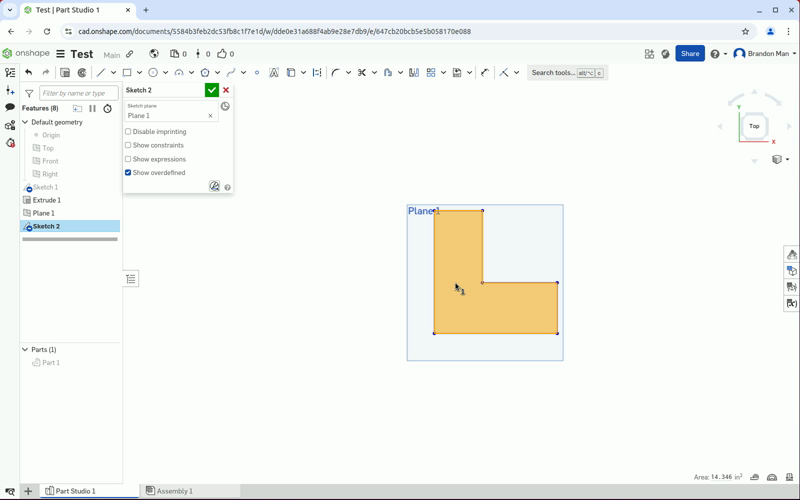
scroll(-6)
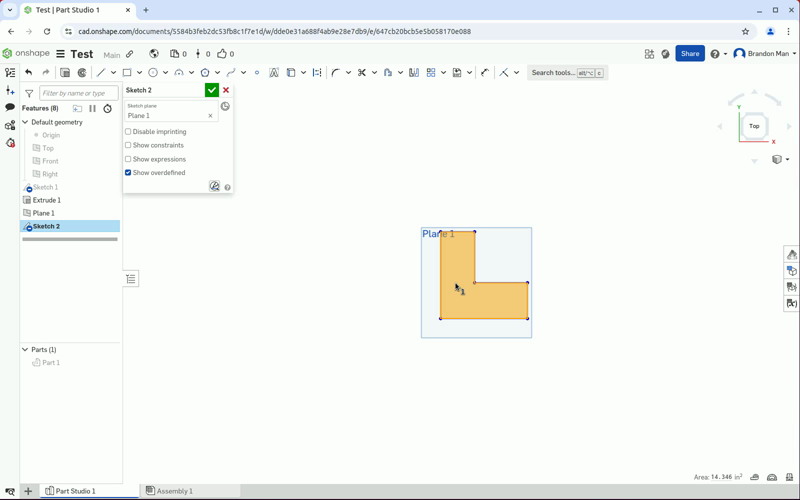
scroll(-6)
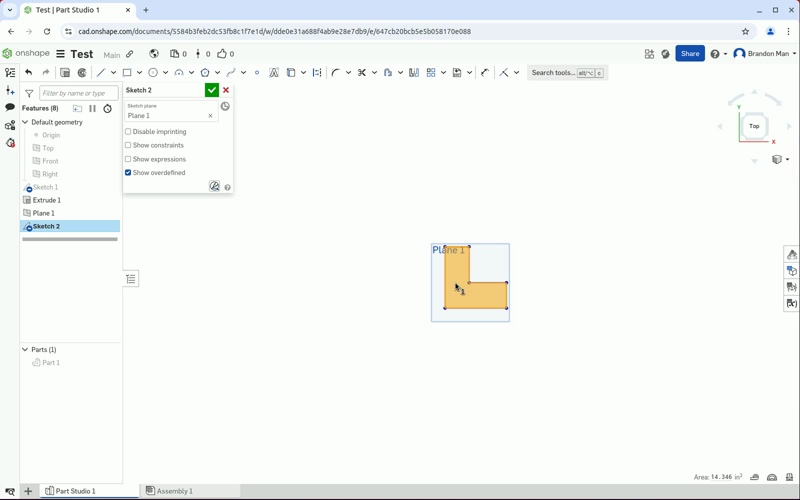
scroll(-6)
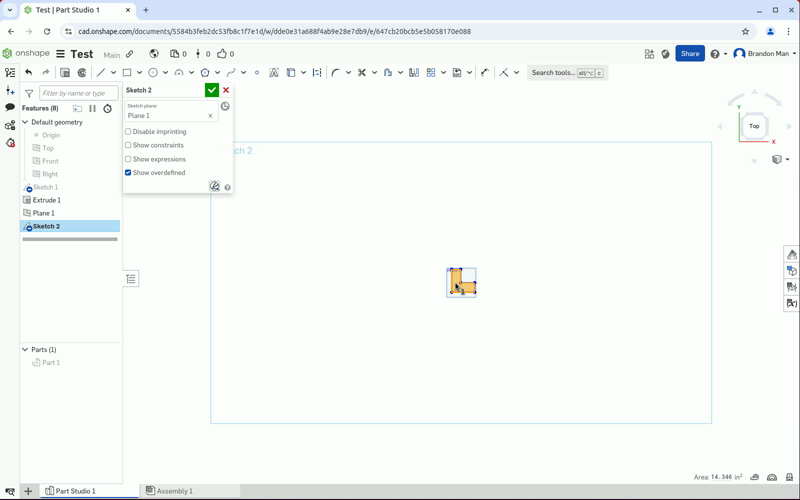
mouse_move(73, 352)
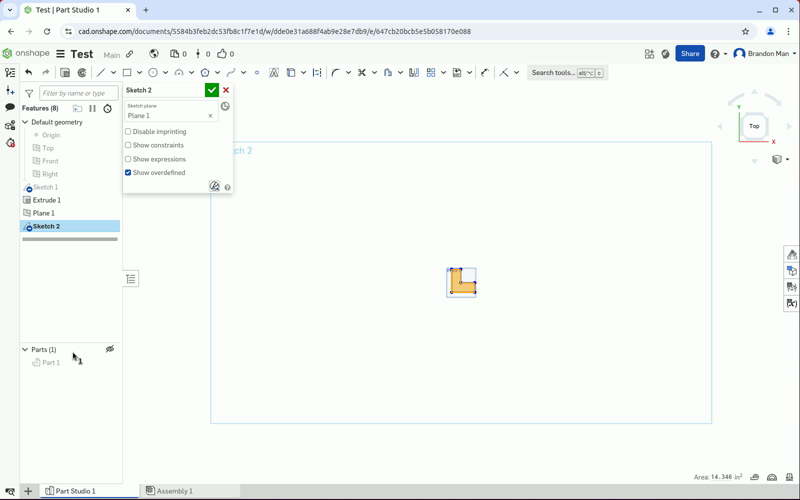
key(shift+y)
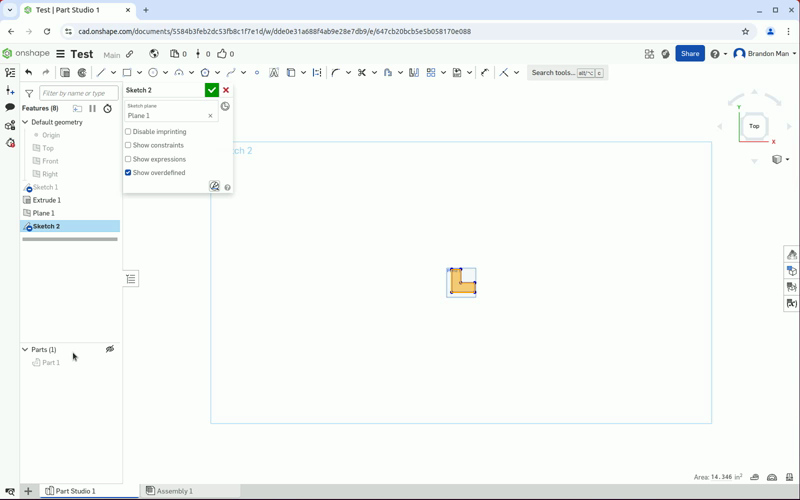
key(shift+e)
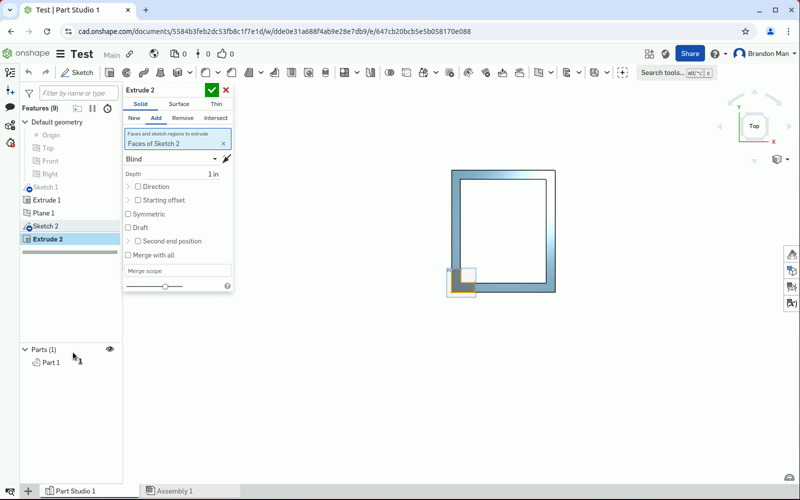
mouse_move(143, 106)
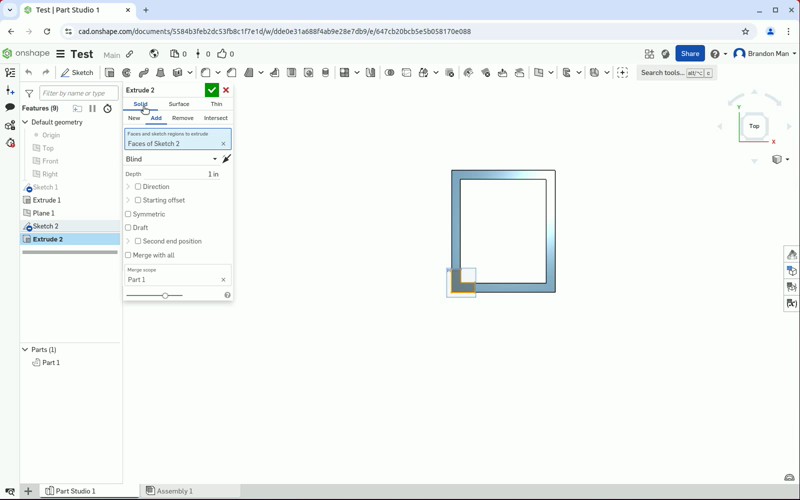
click(143, 106)
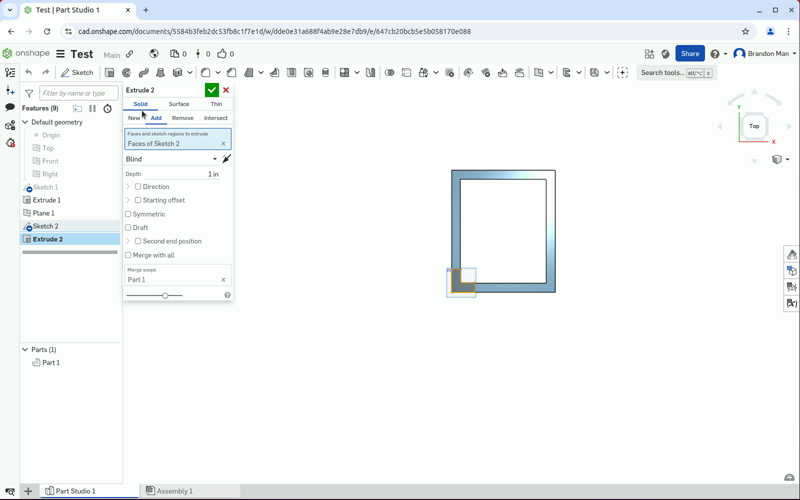
mouse_move(137, 120)
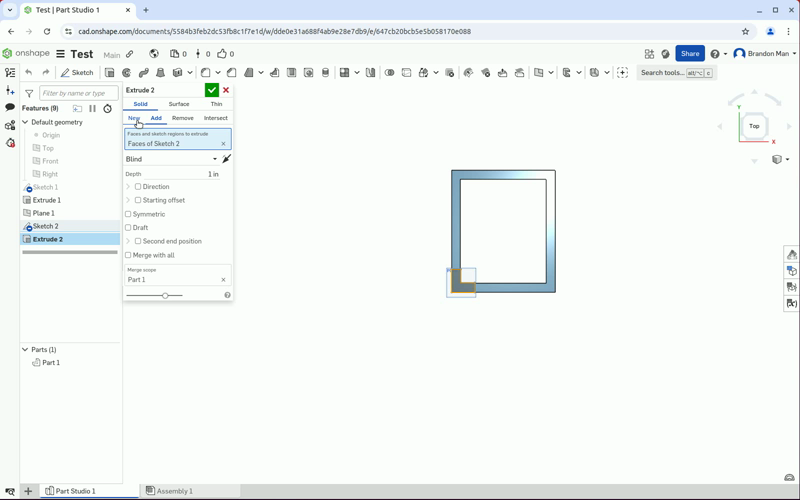
click(137, 120)
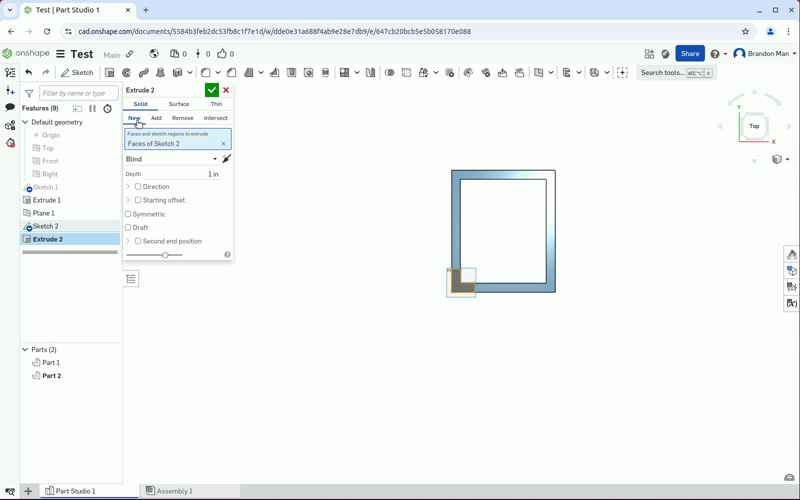
key(tab, 4)
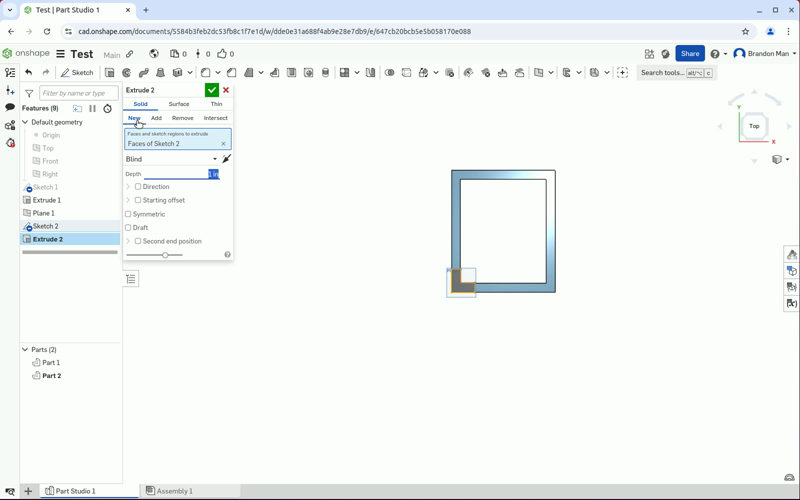
text(6.499)
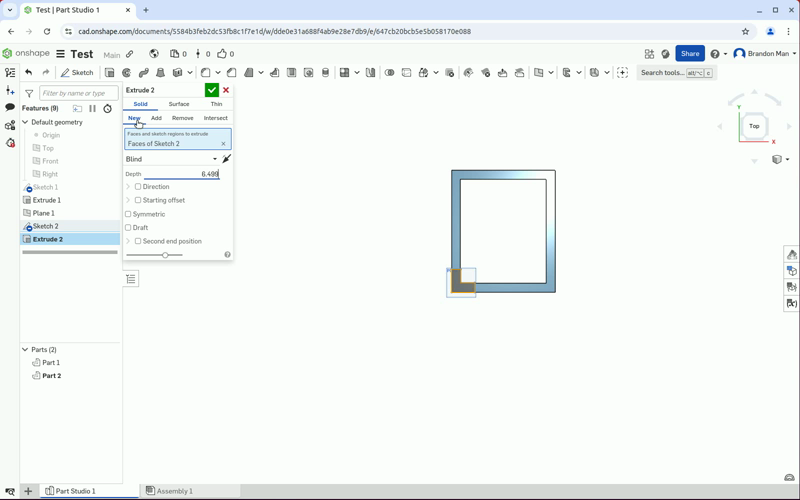
key(enter)
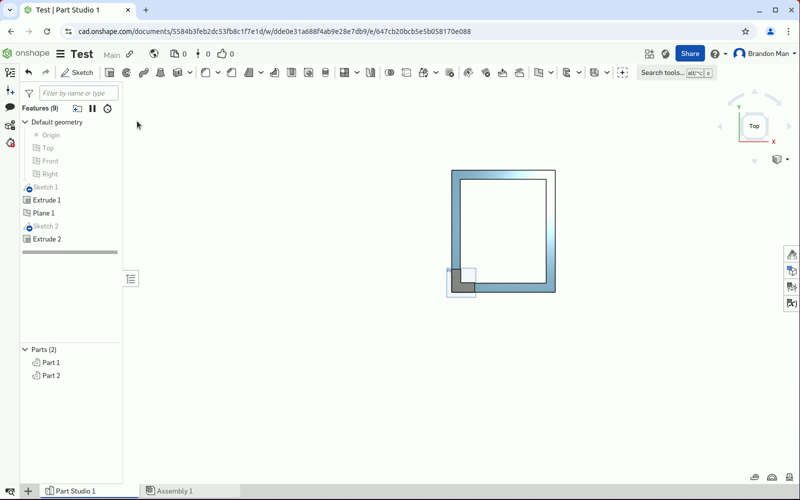
key(shift+h)
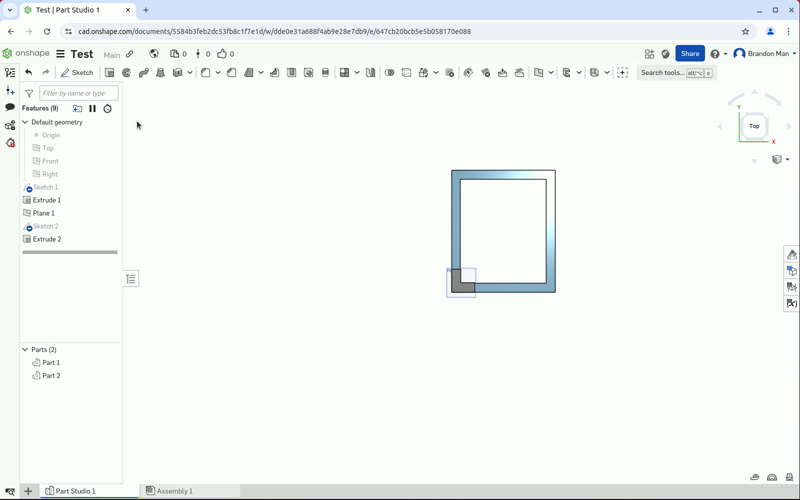
key(shift+h)
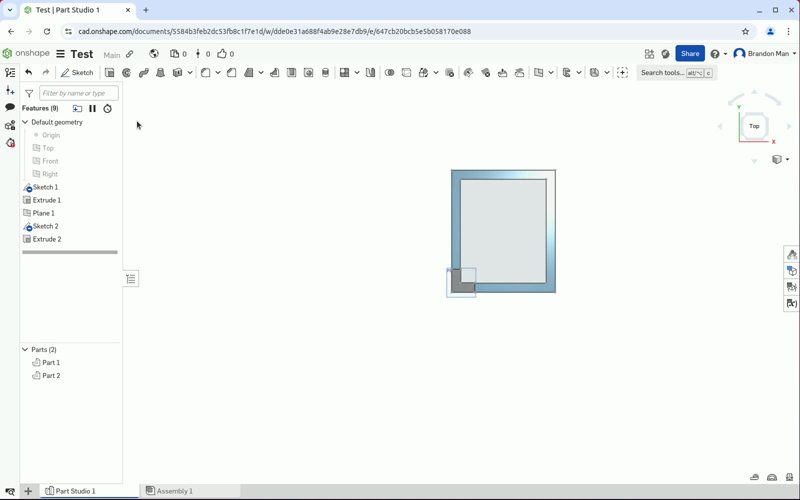
key(shift+7)
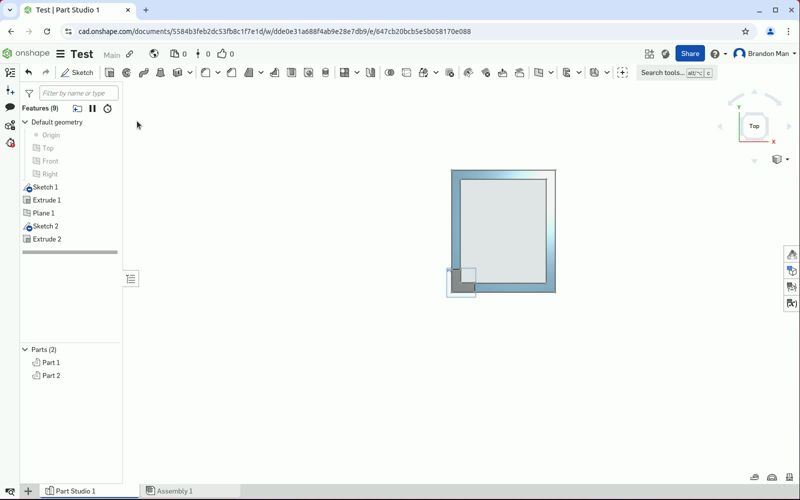
key(up, 3)
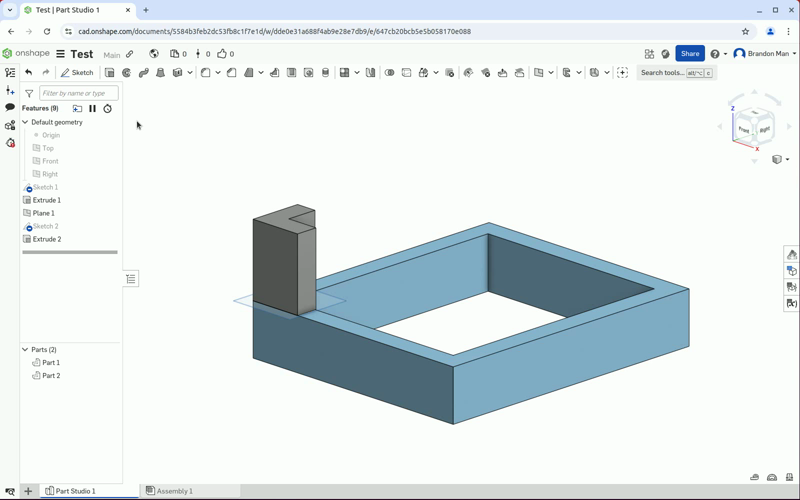
key(left, 3)
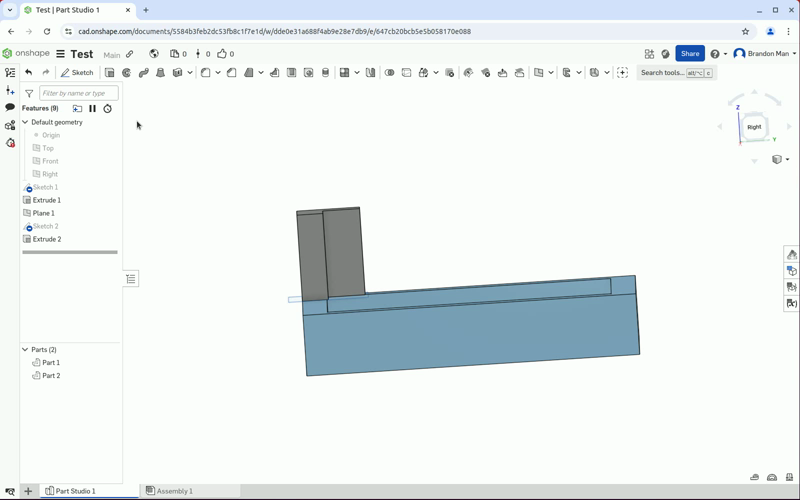
key(right, 3)
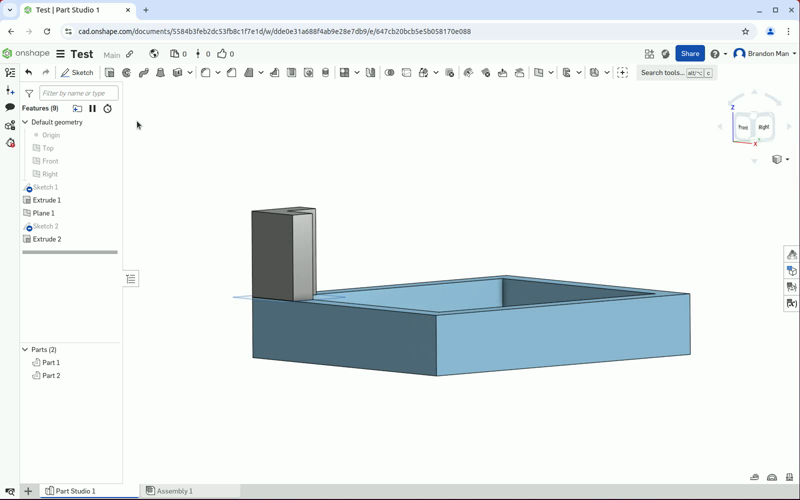
key(down, 3)
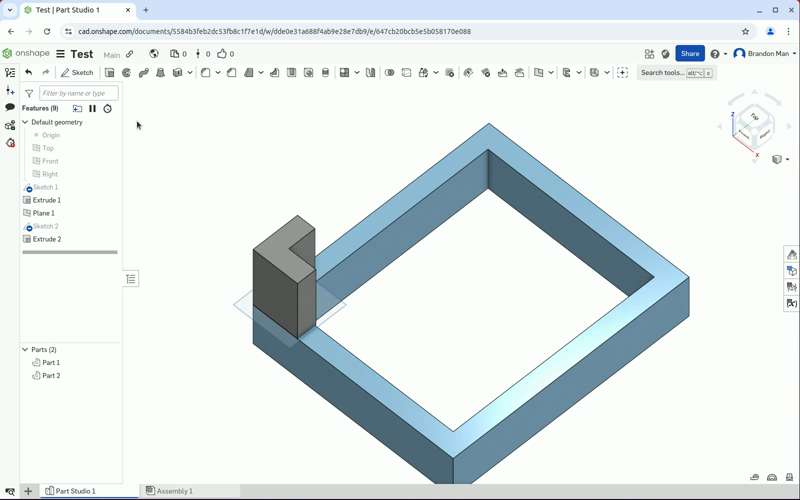
mouse_move(73, 189)
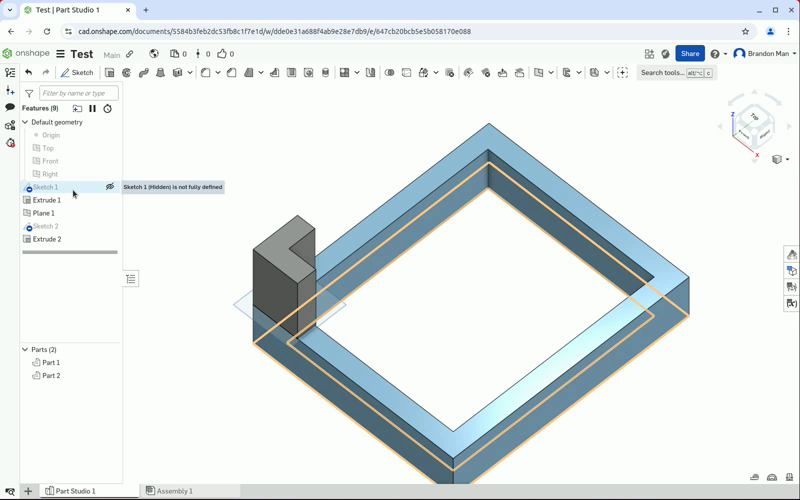
click(73, 189)